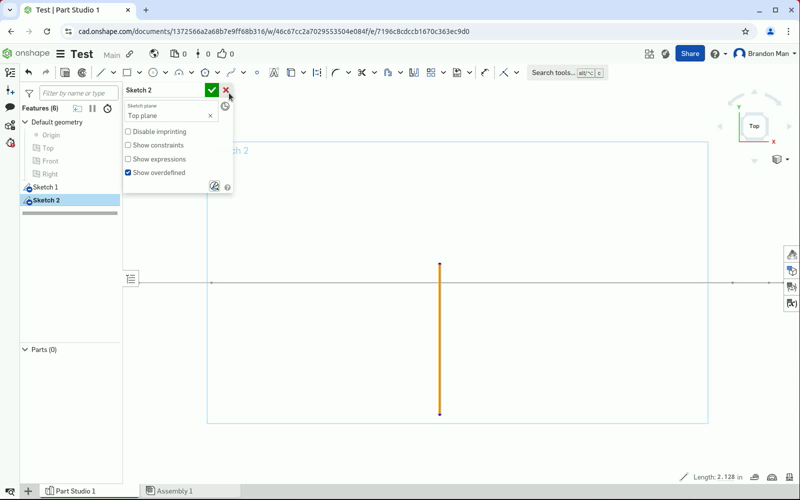
key(shift+h)
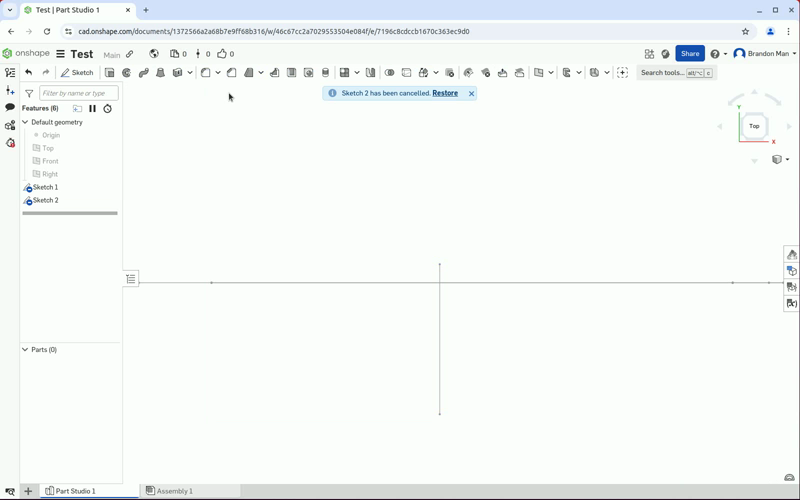
key(shift+s)
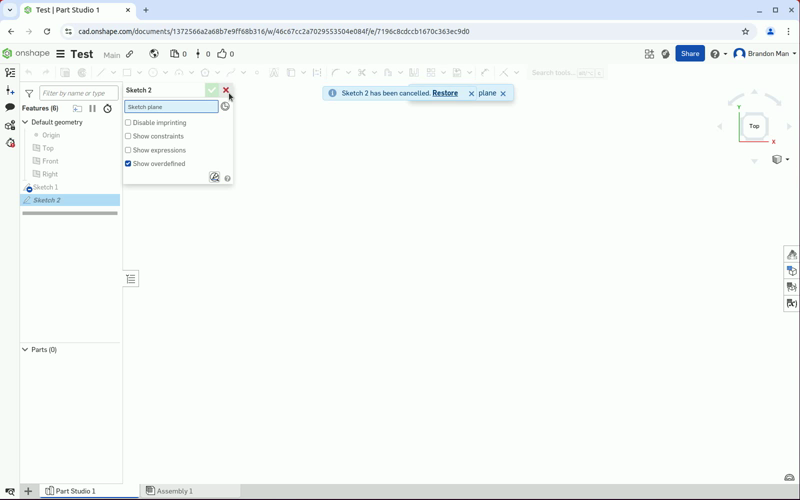
mouse_move(73, 150)
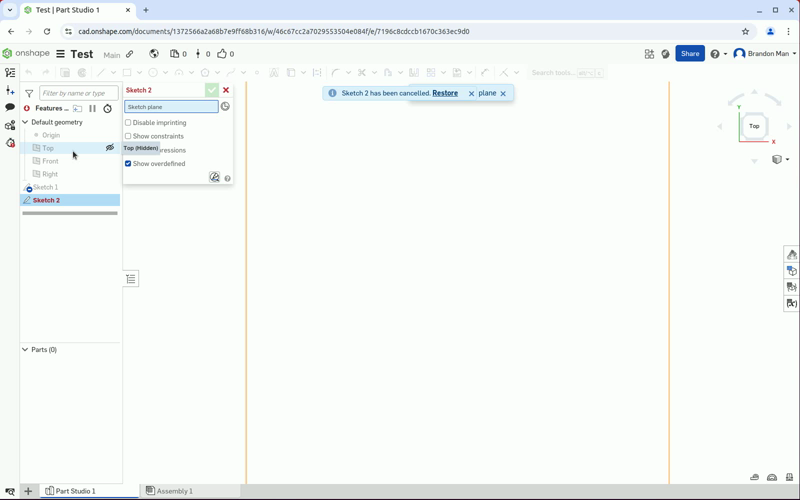
click(73, 150)
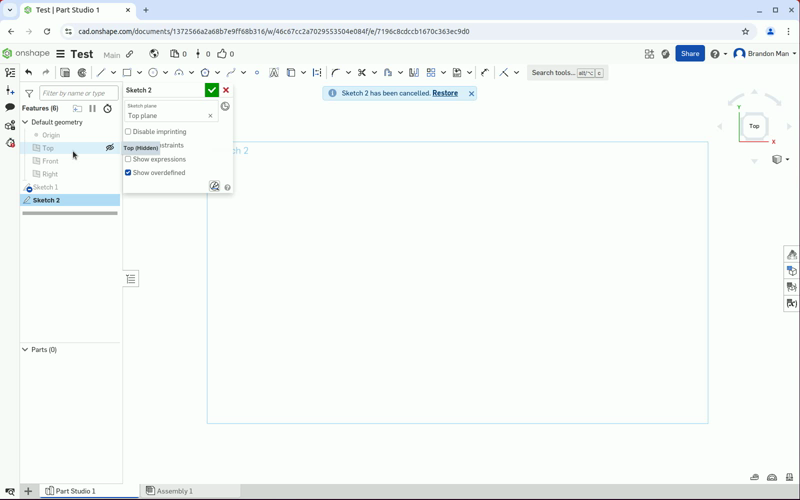
mouse_move(73, 352)
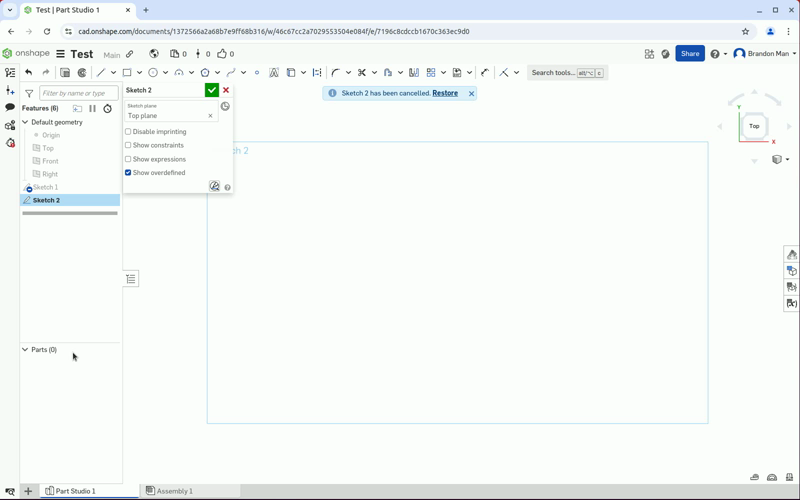
key(y)
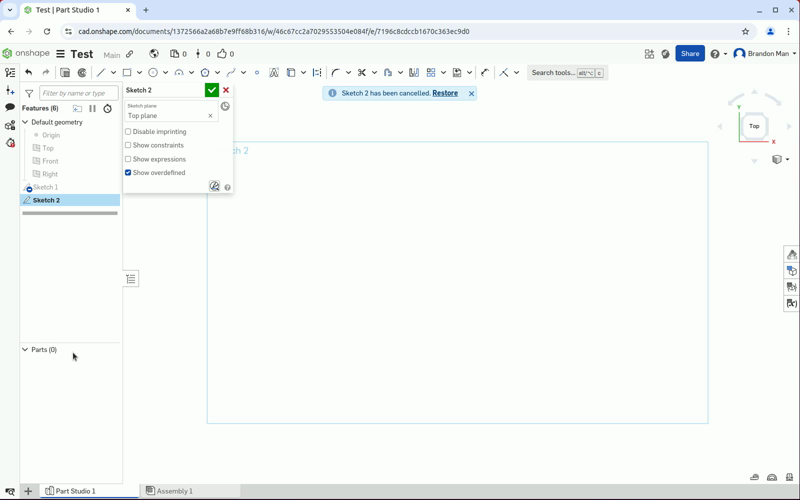
key(l)
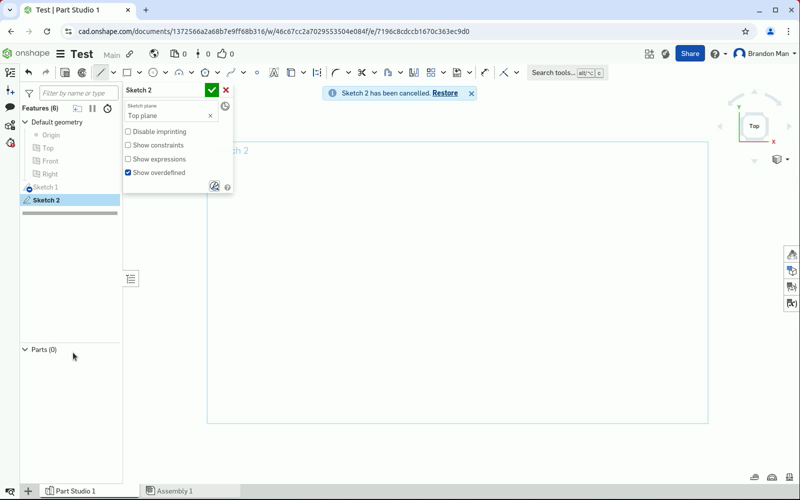
key_down(shift)
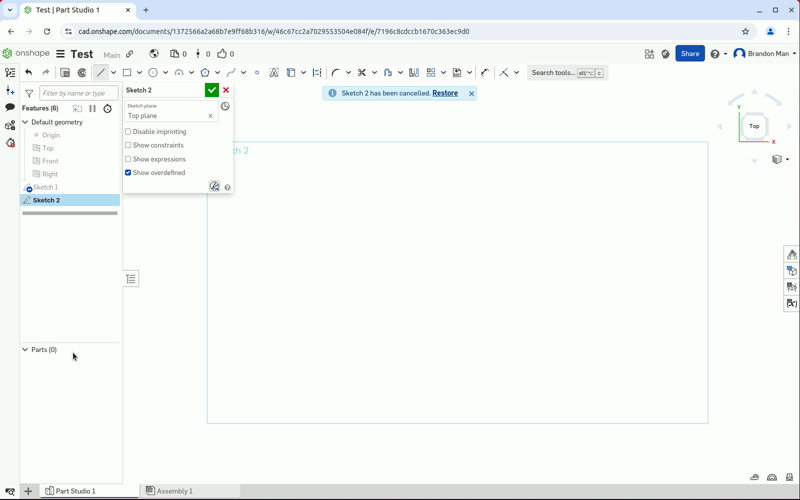
mouse_move(348, 281)
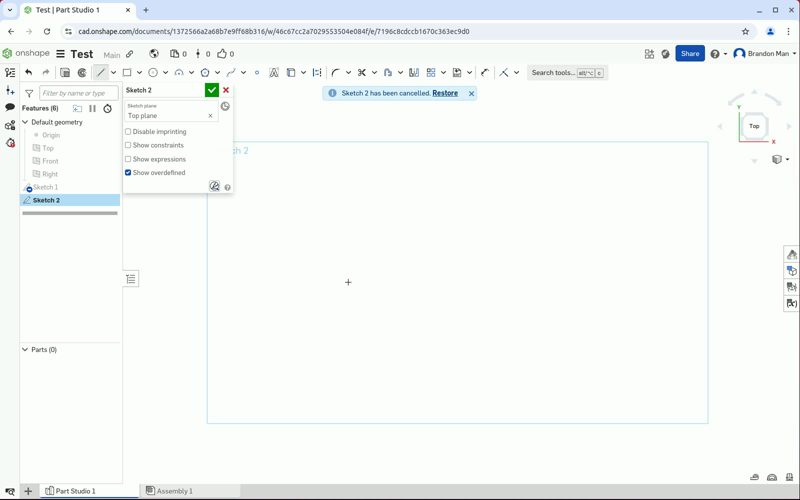
click(348, 281)
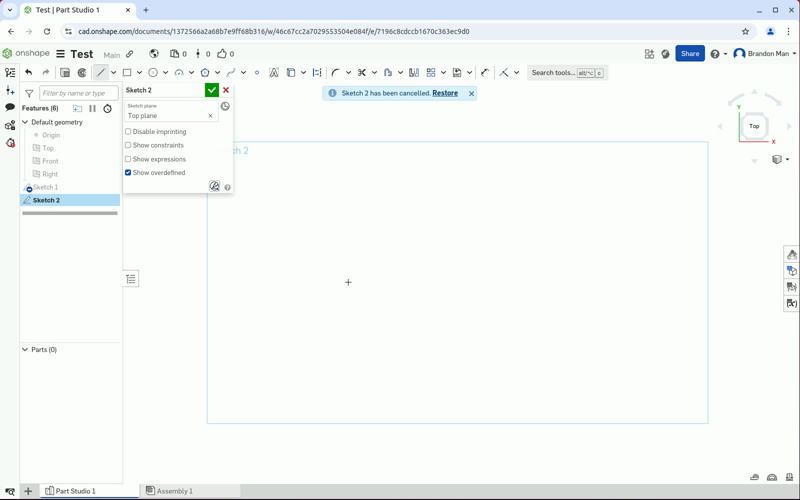
key_up(shift)
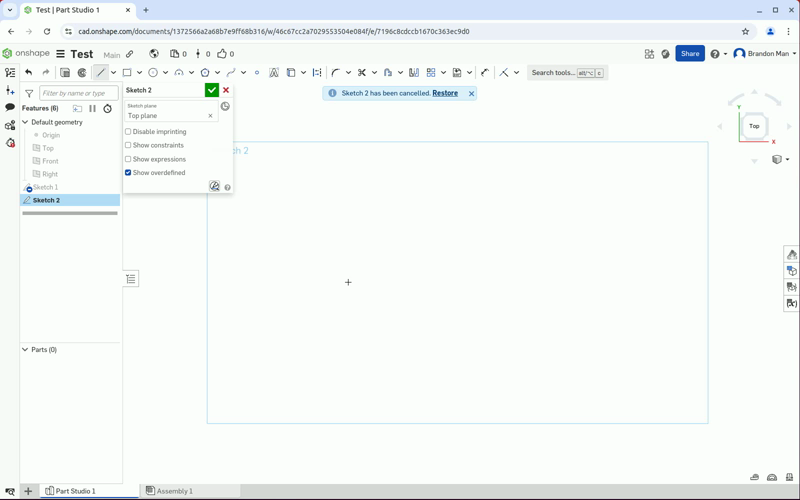
key_down(shift)
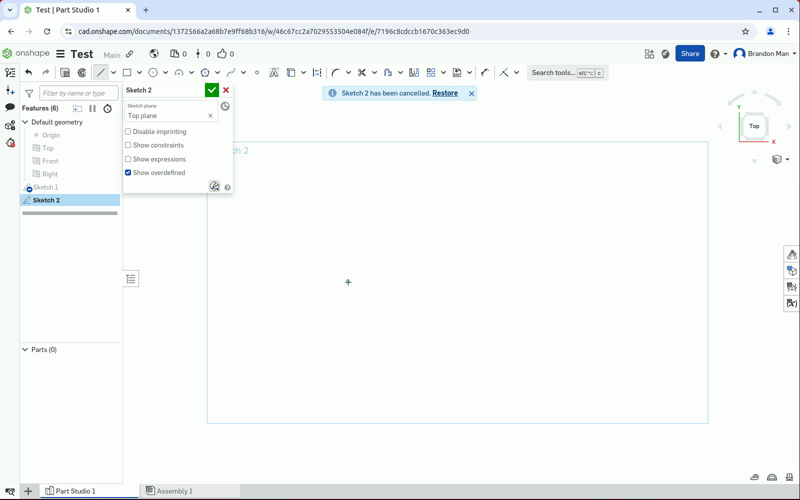
mouse_move(434, 281)
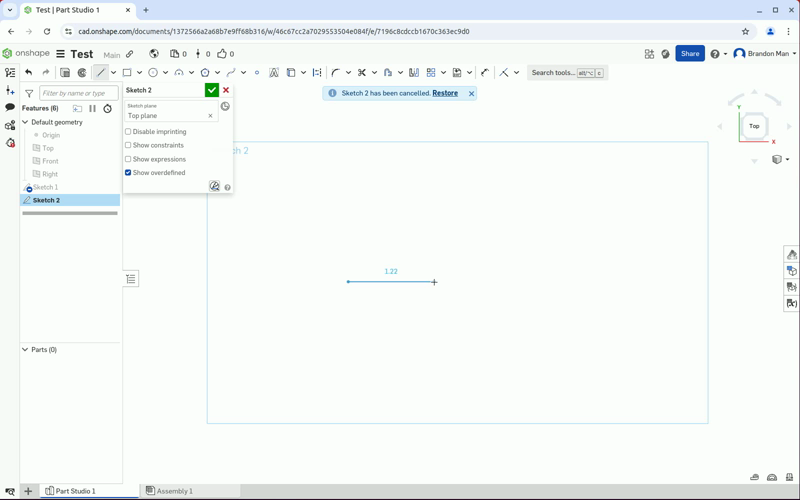
click(434, 281)
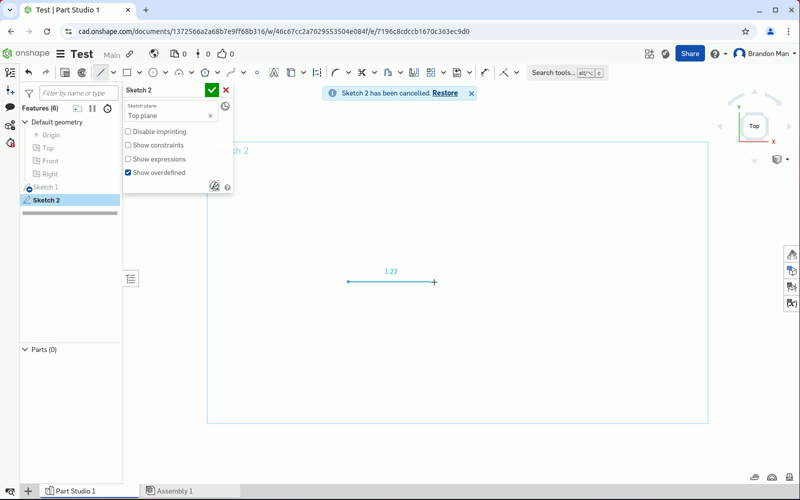
key_up(shift)
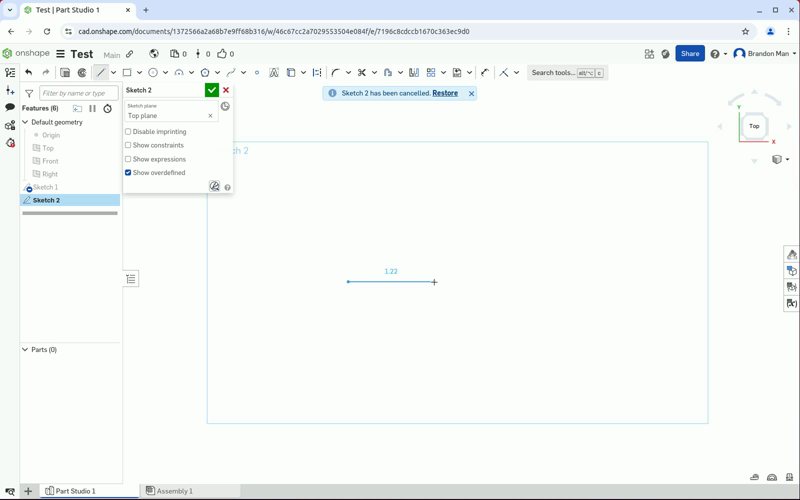
key_down(shift)
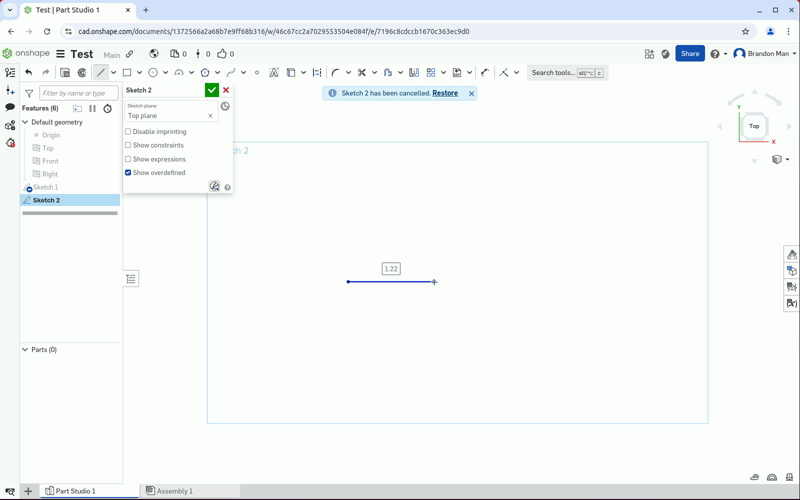
mouse_move(464, 281)
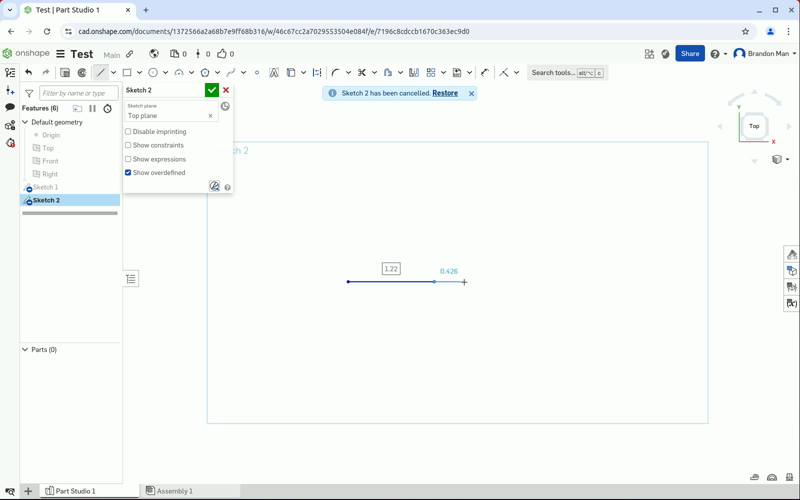
mouse_move(434, 229)
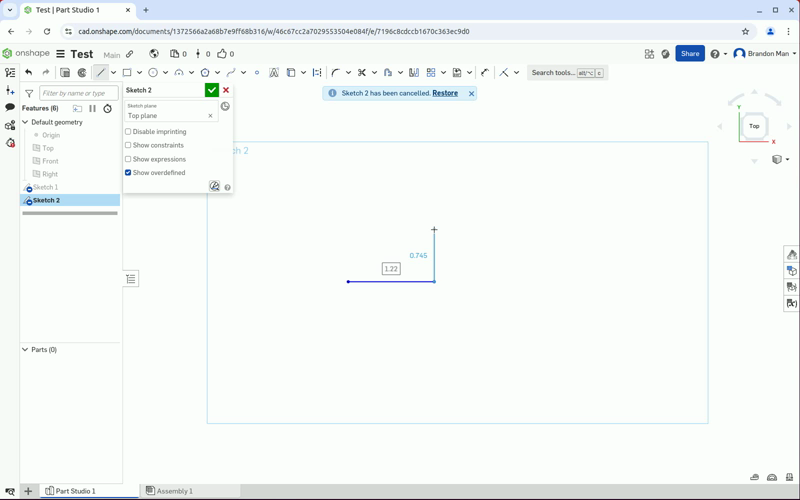
click(434, 229)
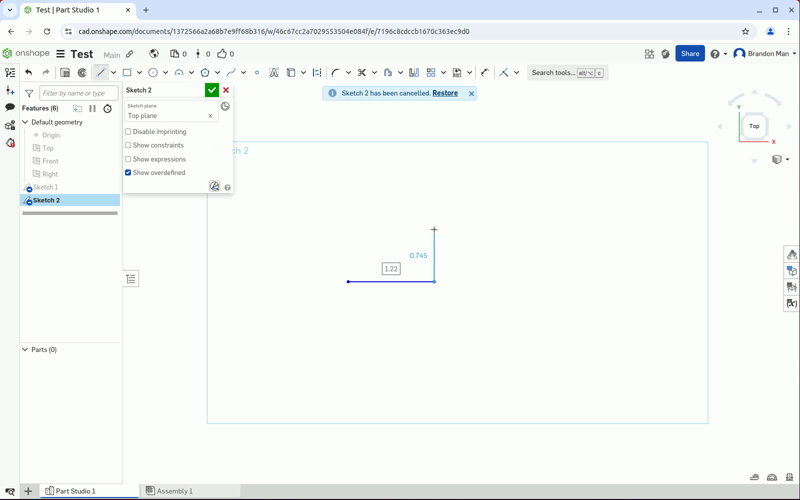
key_up(shift)
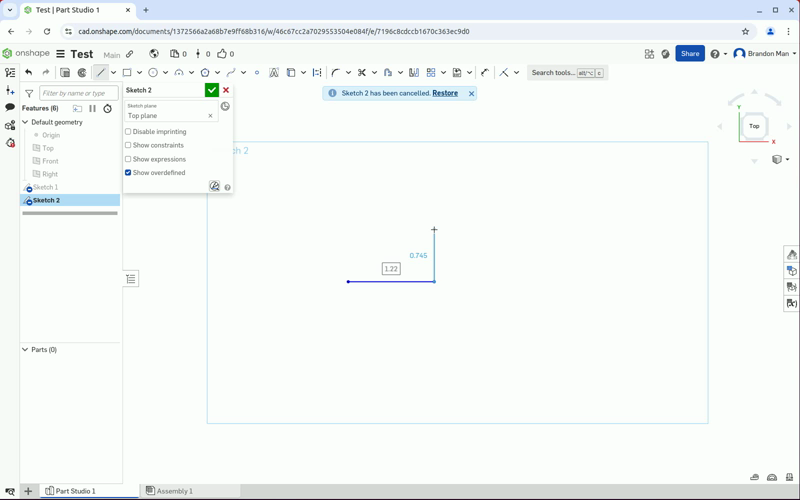
key_down(shift)
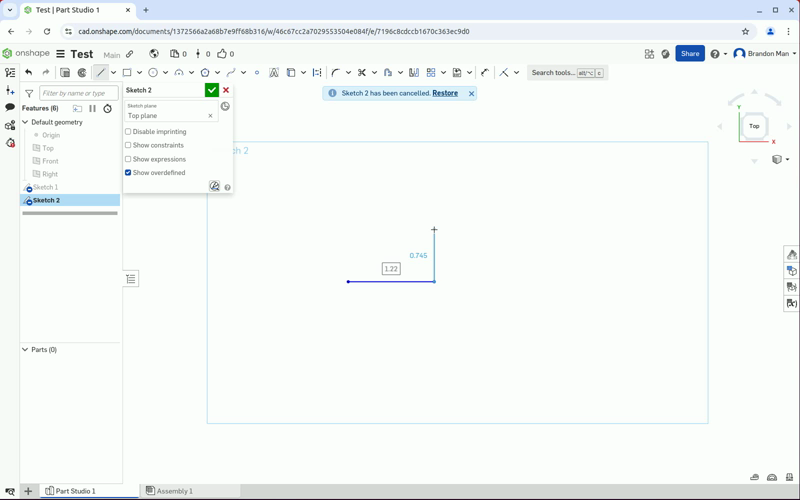
mouse_move(348, 229)
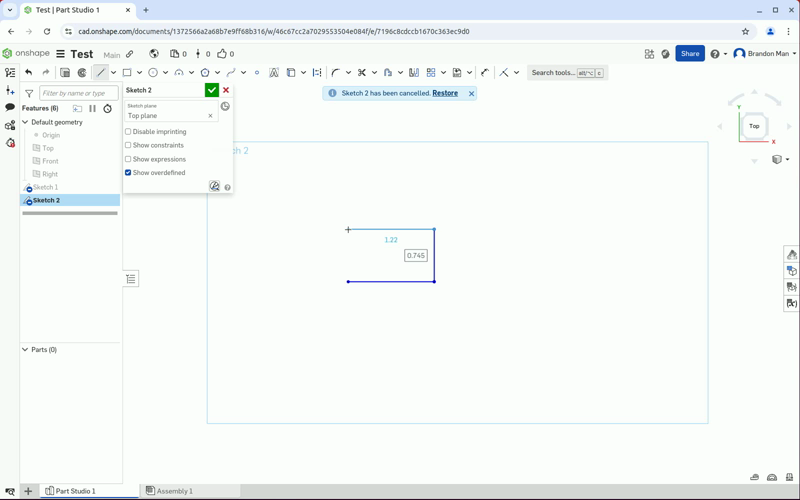
click(348, 229)
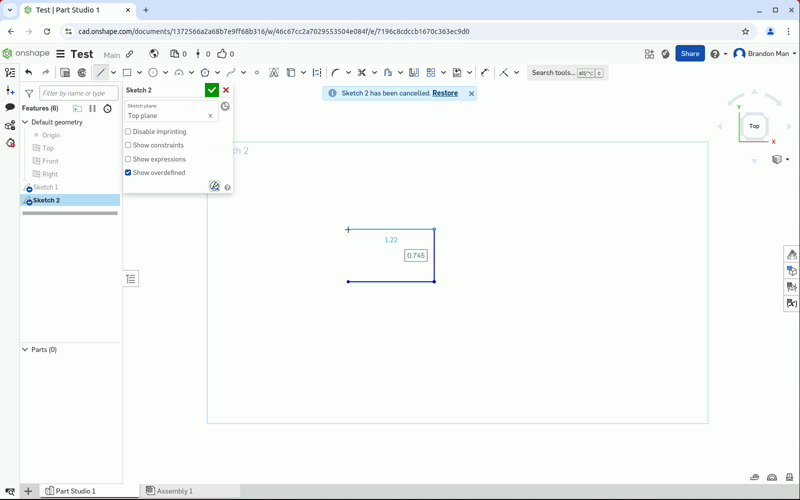
key_up(shift)
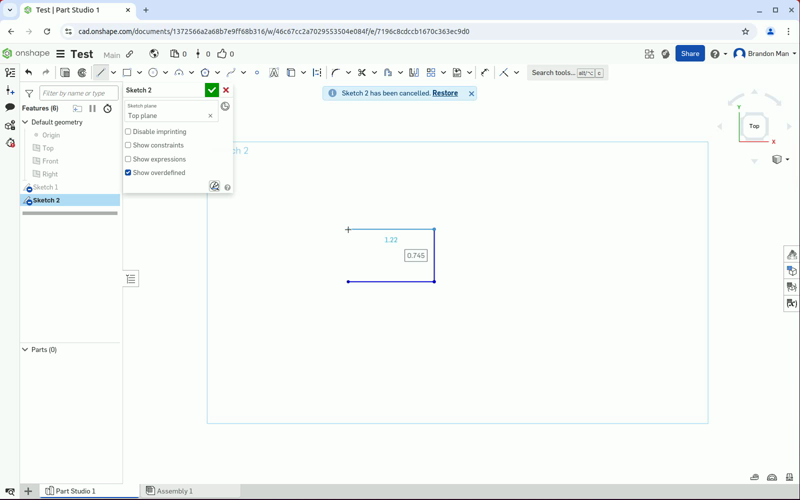
mouse_move(378, 229)
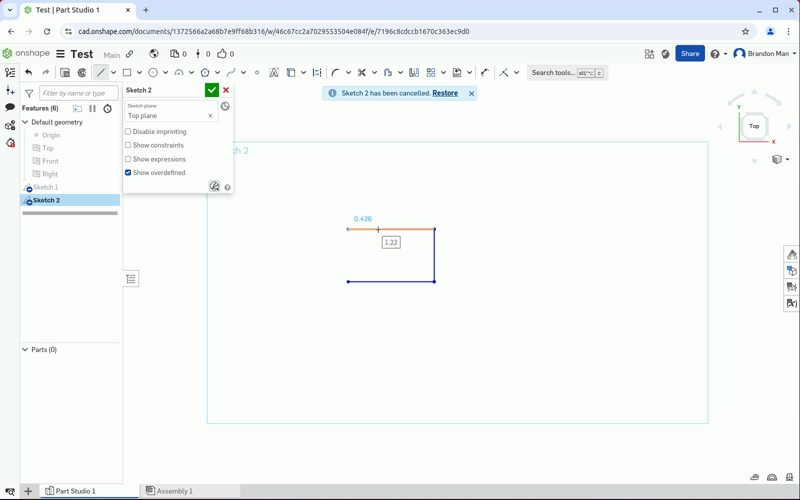
key_down(shift)
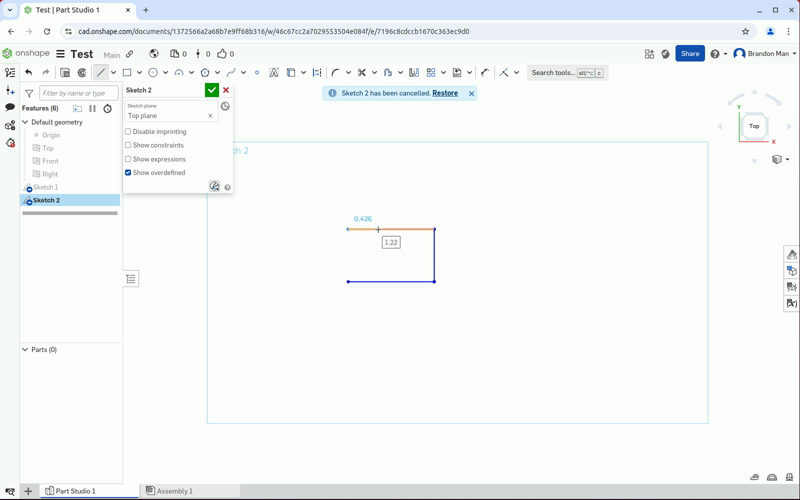
mouse_move(348, 281)
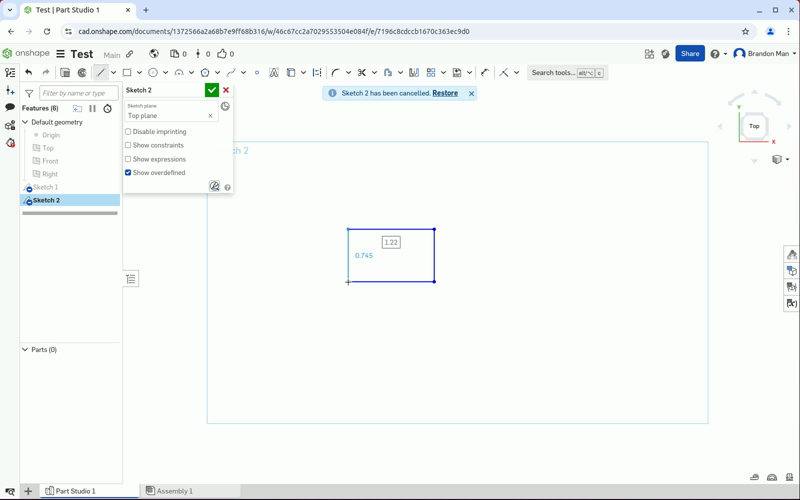
key_up(shift)
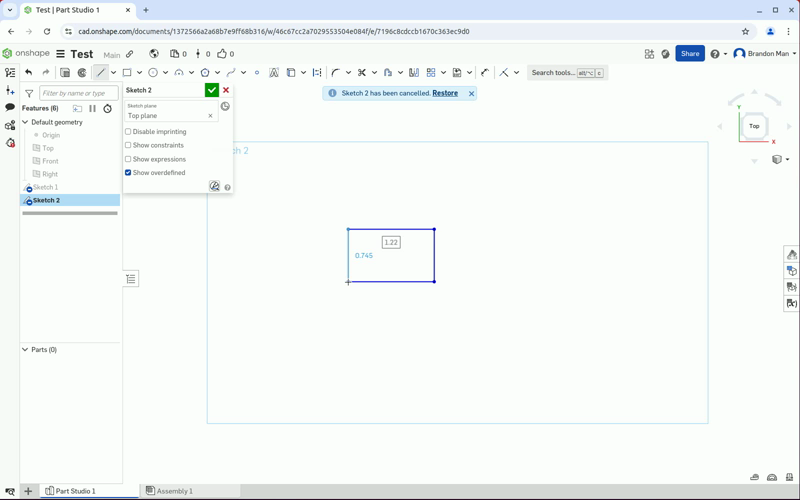
click(348, 281)
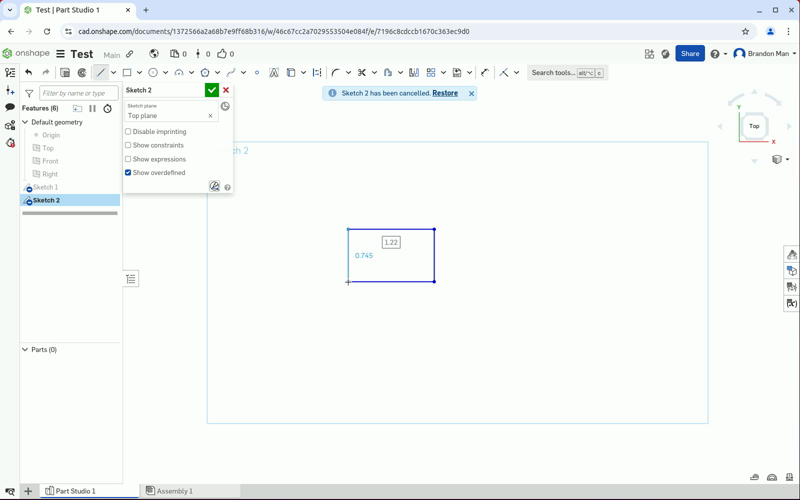
key(esc)
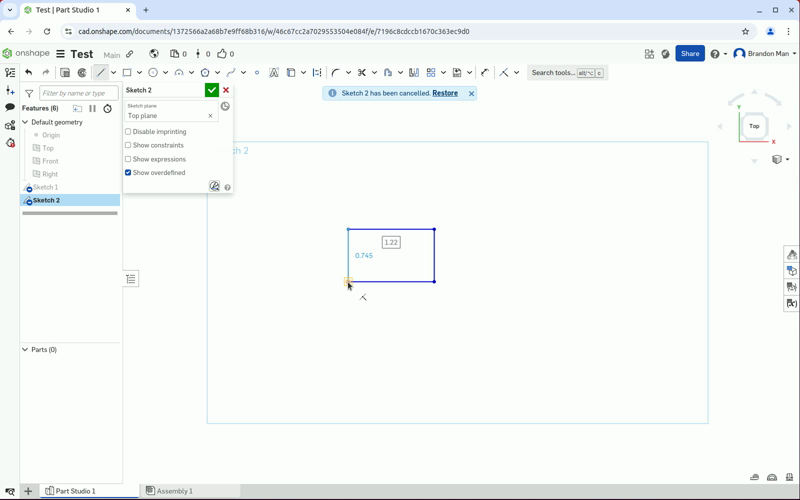
mouse_move(383, 237)
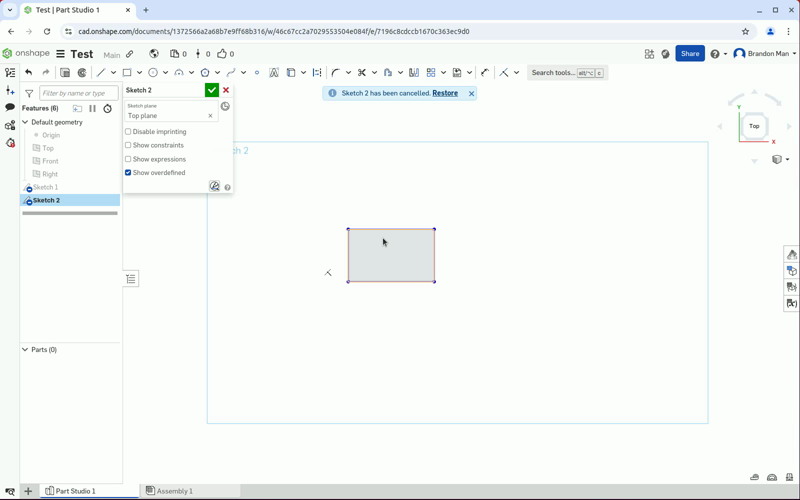
click(383, 237)
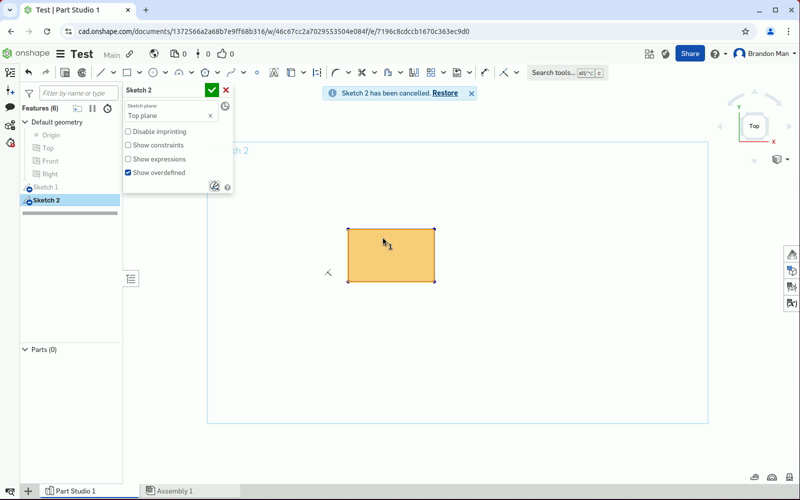
mouse_move(73, 352)
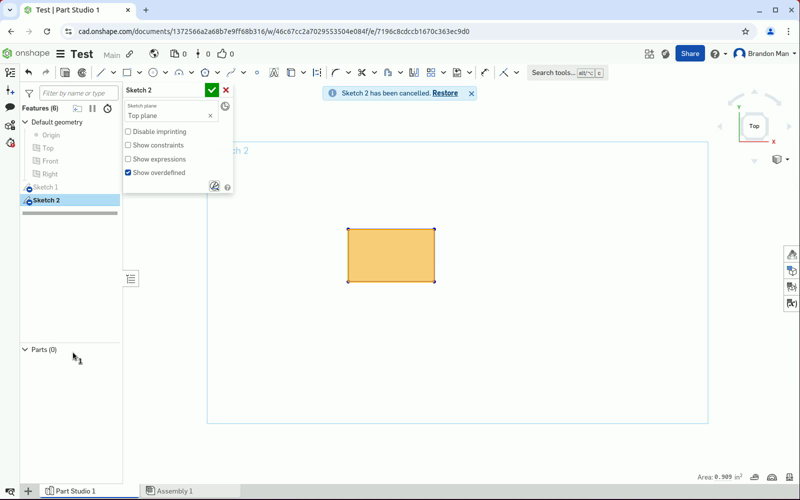
key(shift+y)
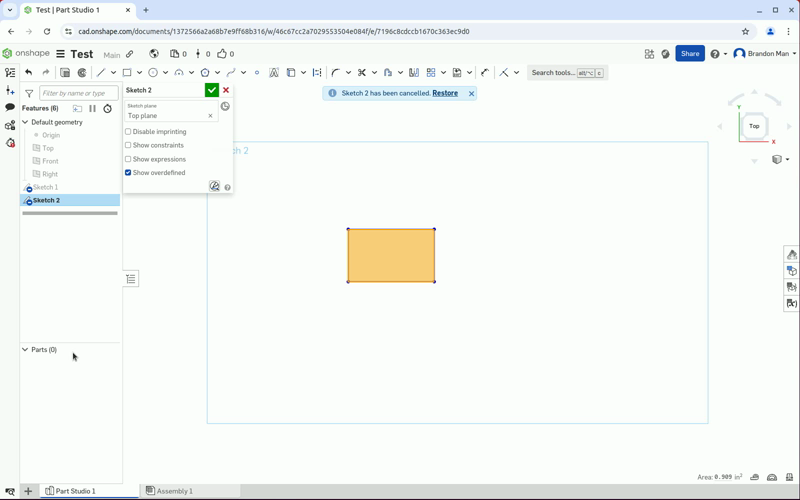
key(shift+e)
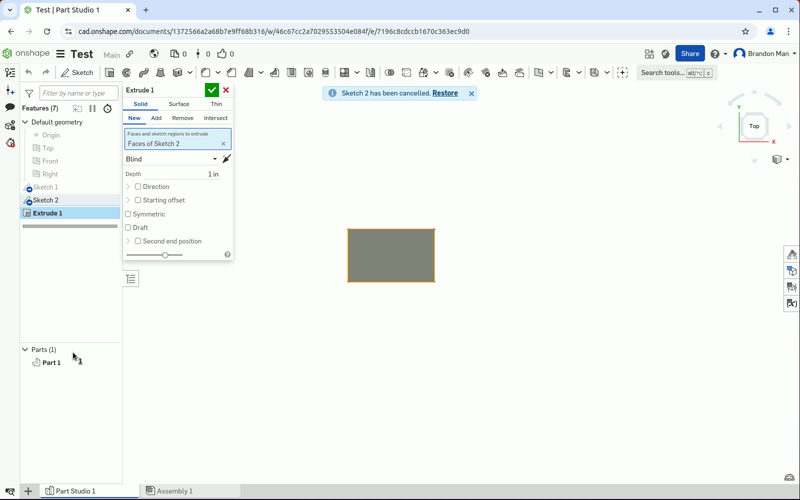
mouse_move(143, 106)
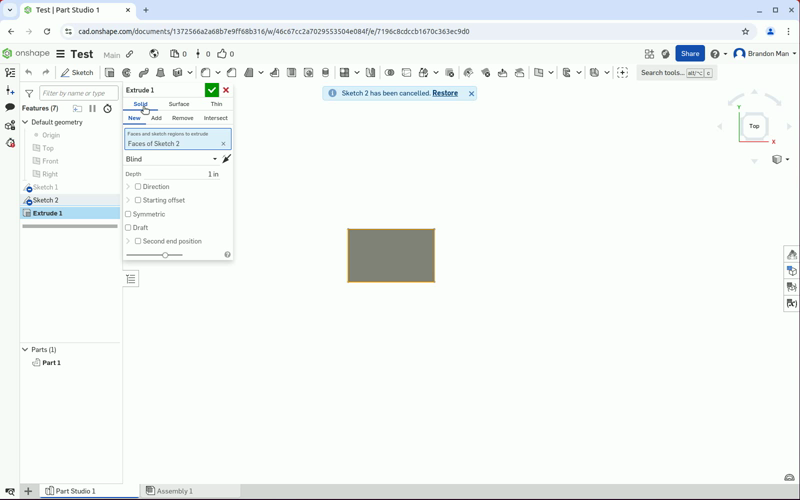
click(143, 106)
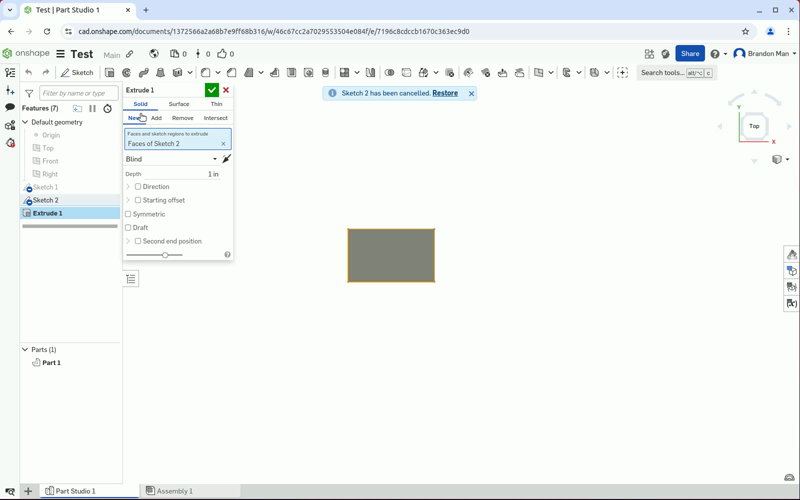
mouse_move(137, 120)
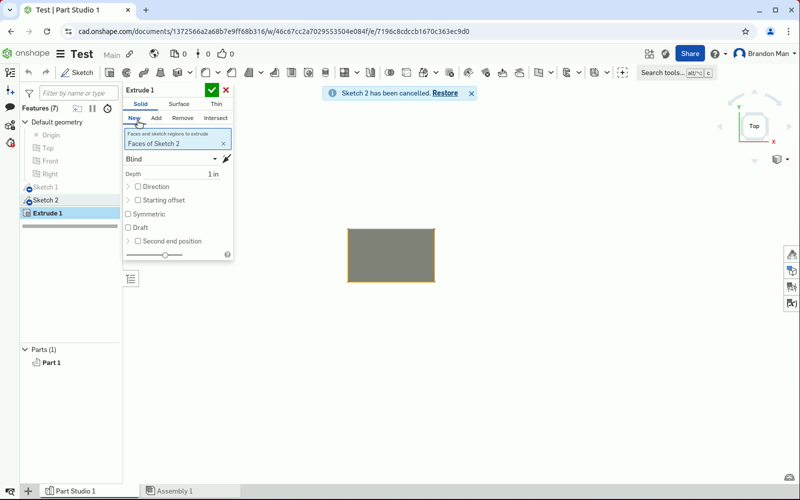
click(137, 120)
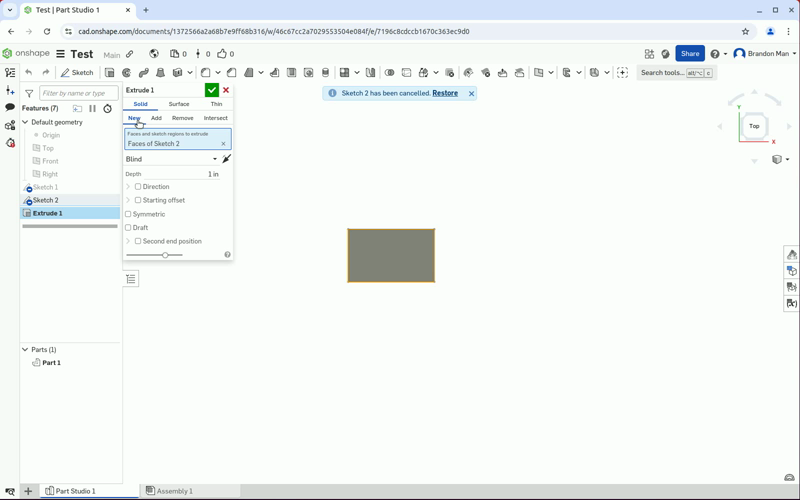
key(tab, 4)
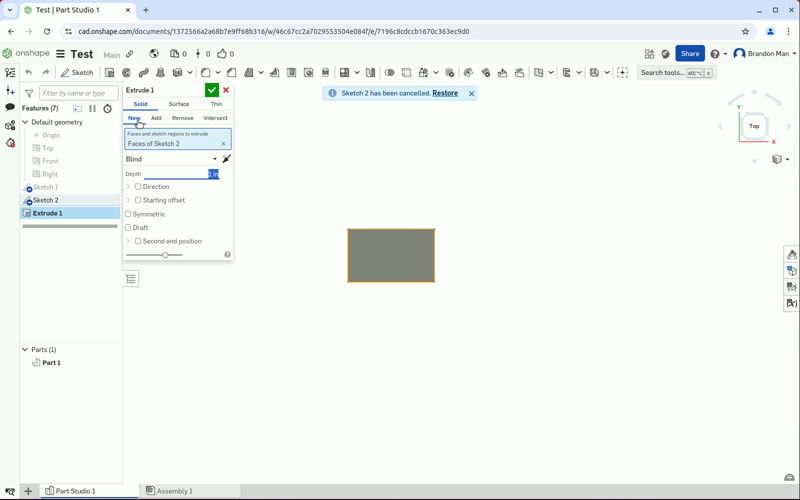
text(0.466)
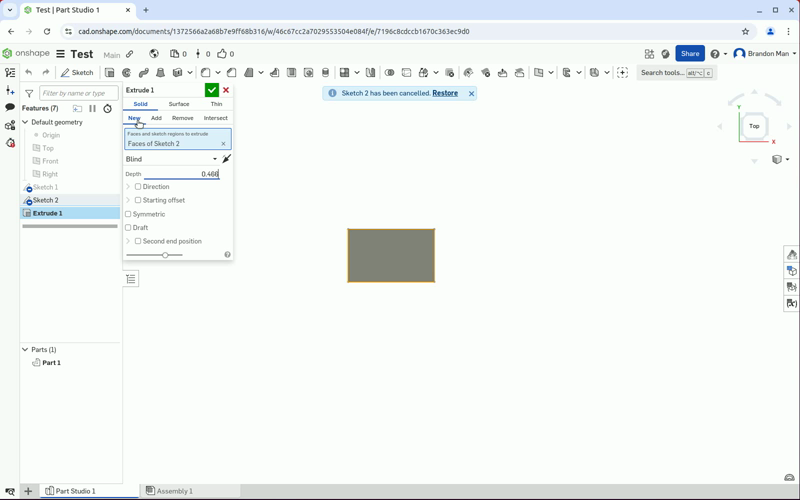
key(enter)
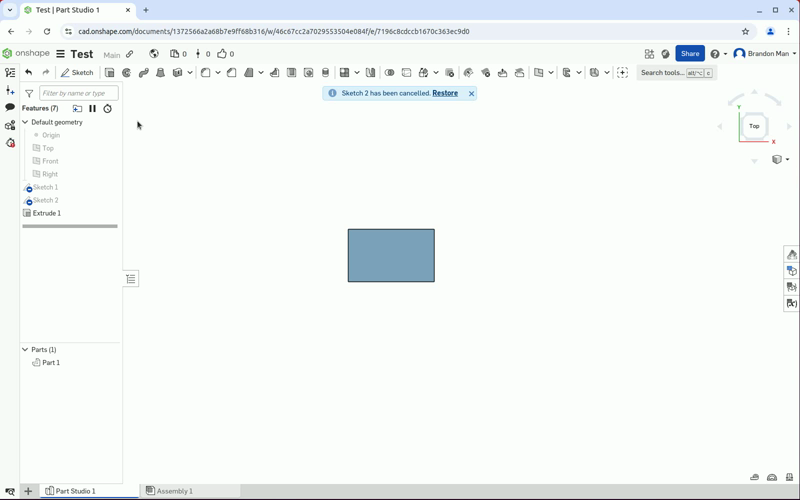
key(shift+h)
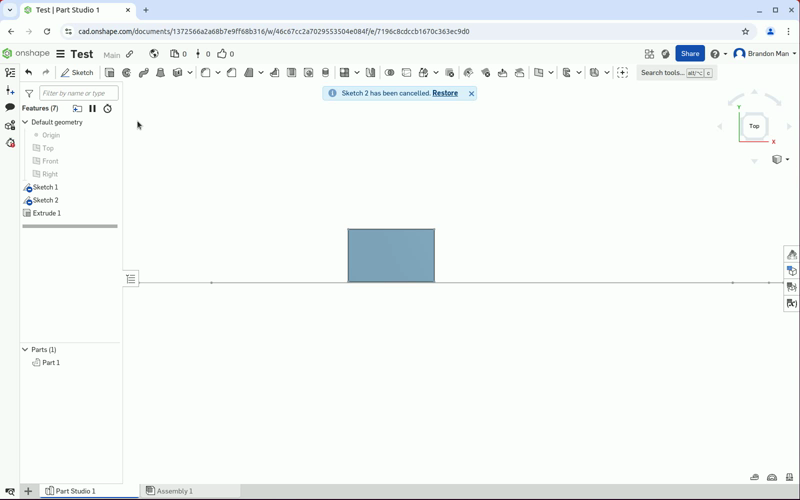
key(shift+h)
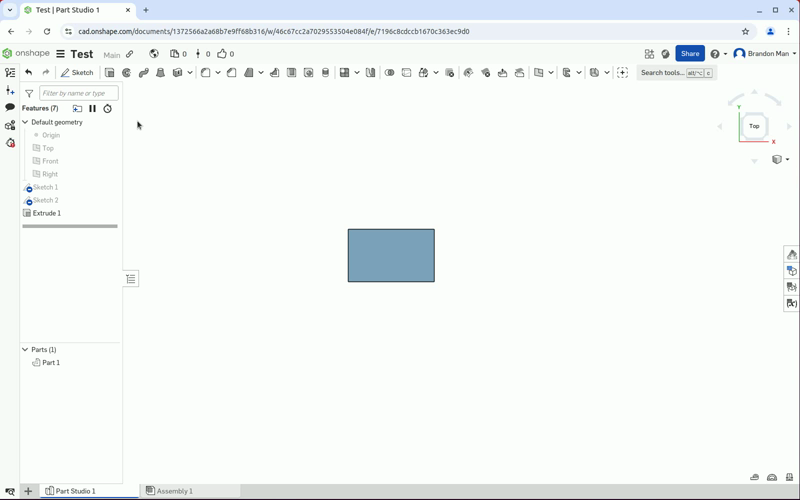
mouse_move(73, 189)
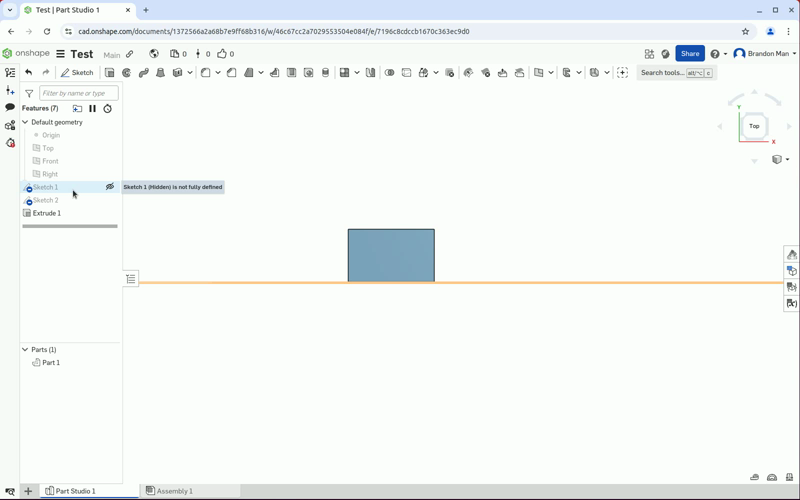
click(73, 189)
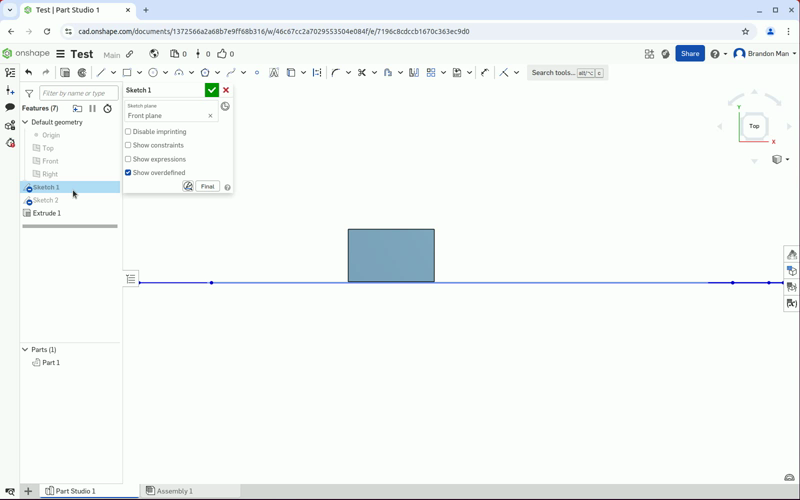
mouse_move(229, 92)
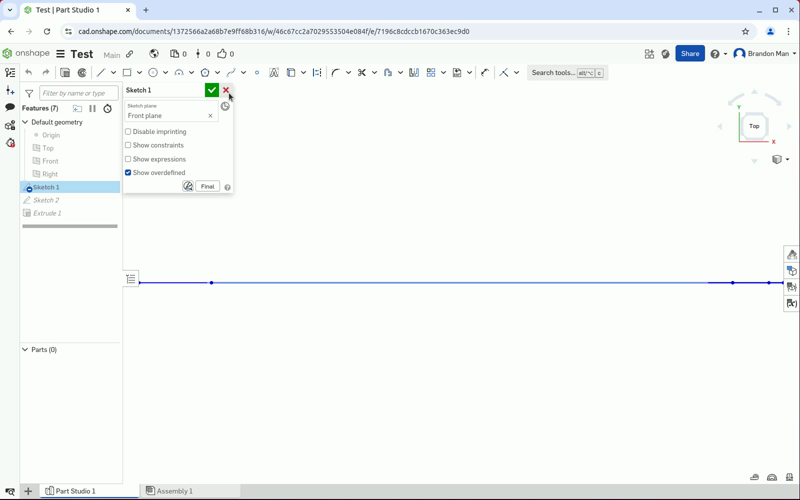
click(229, 92)
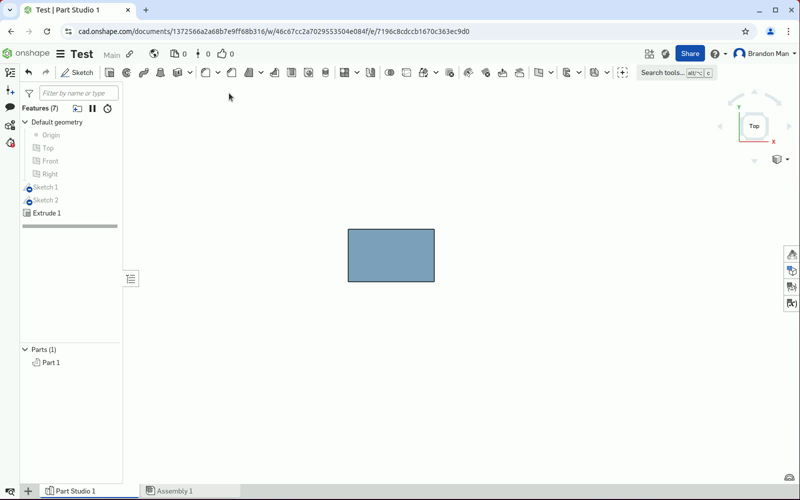
mouse_move(541, 75)
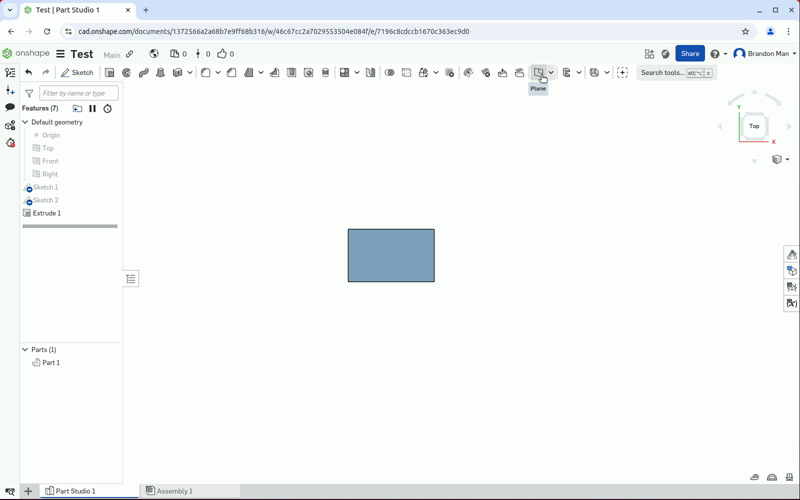
click(541, 75)
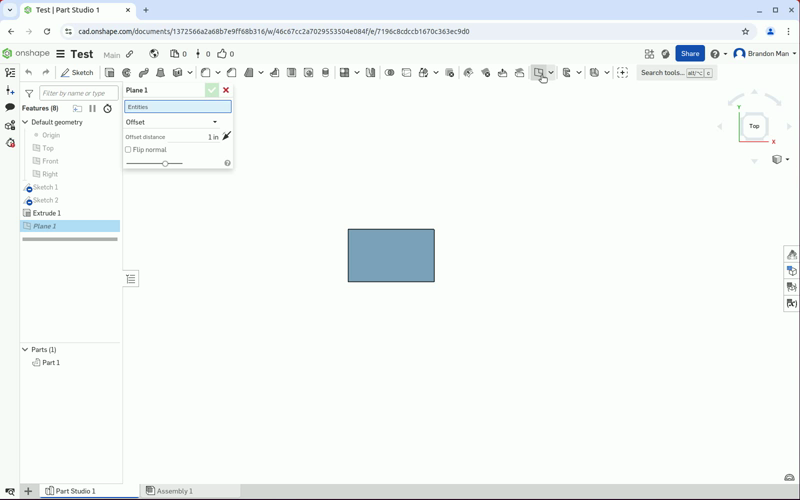
mouse_move(73, 150)
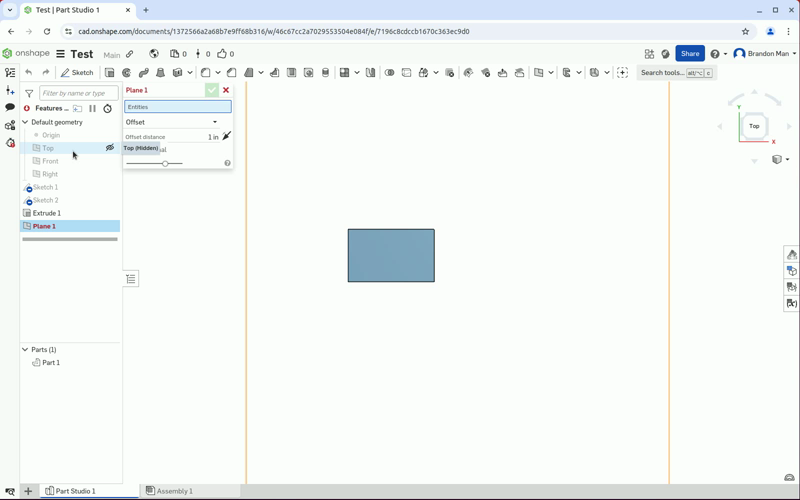
click(73, 150)
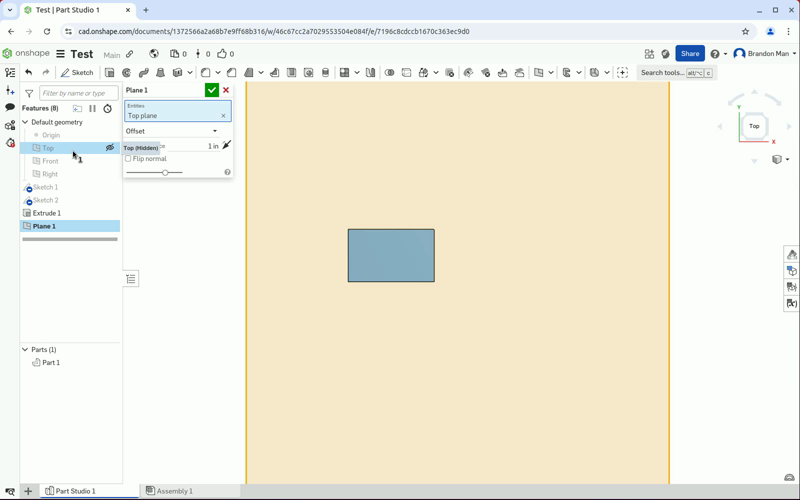
key(tab, 2)
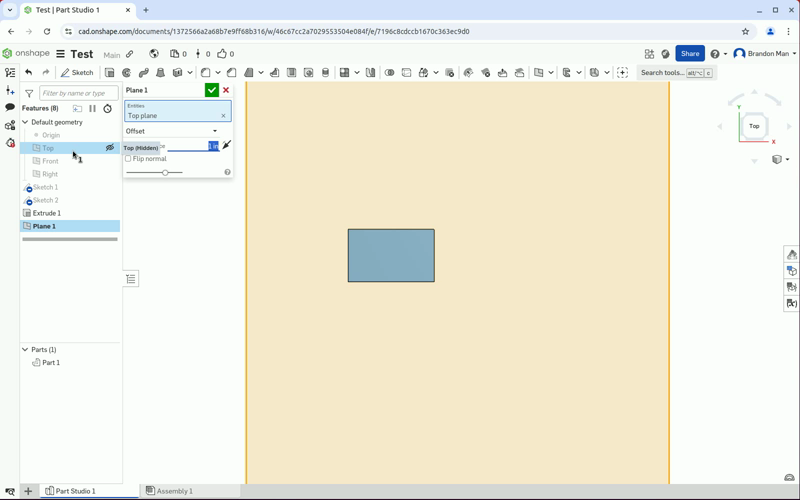
text(0.466)
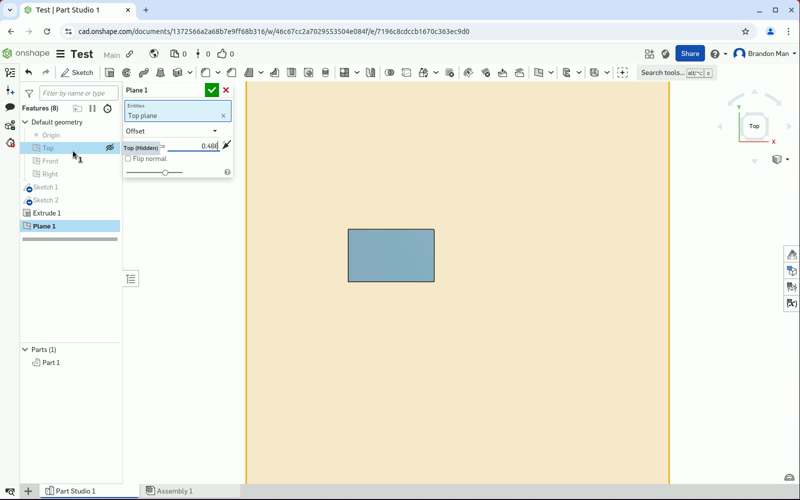
key(enter, 2)
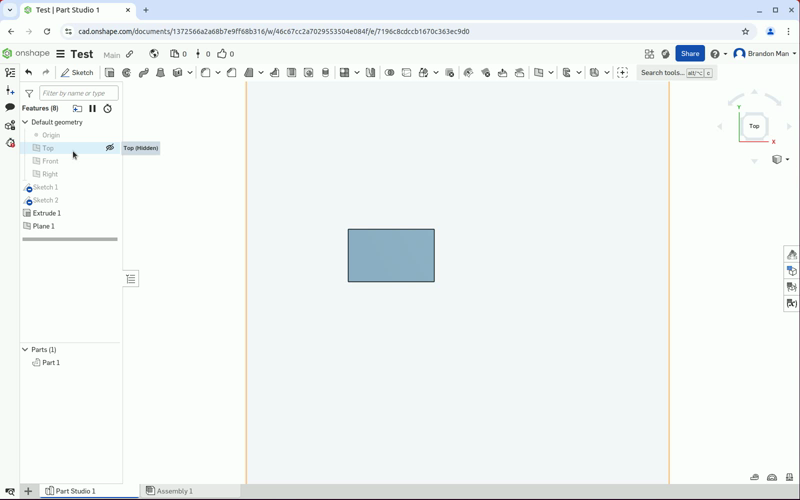
key(shift+s)
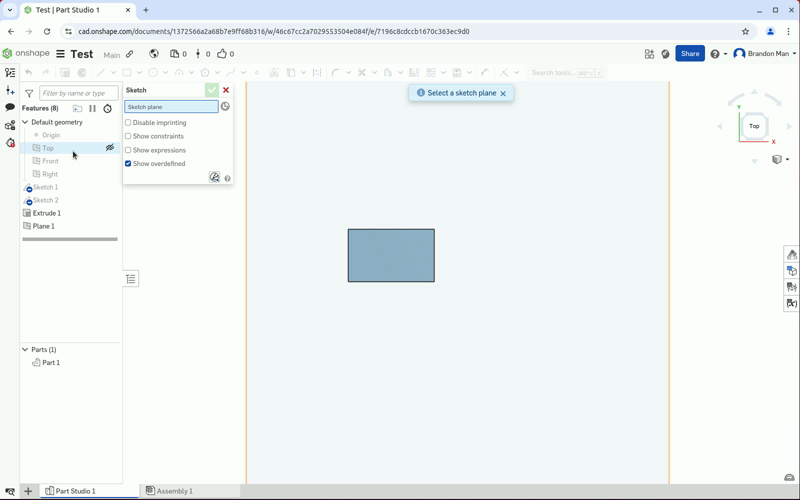
mouse_move(73, 228)
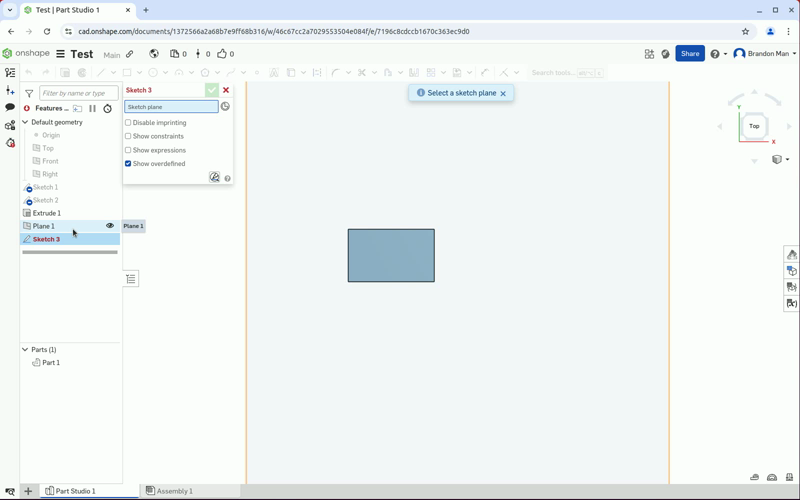
click(73, 228)
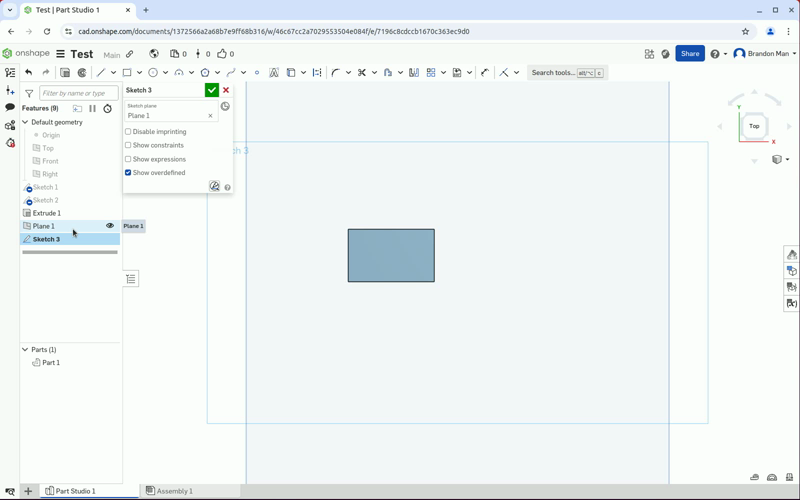
mouse_move(73, 352)
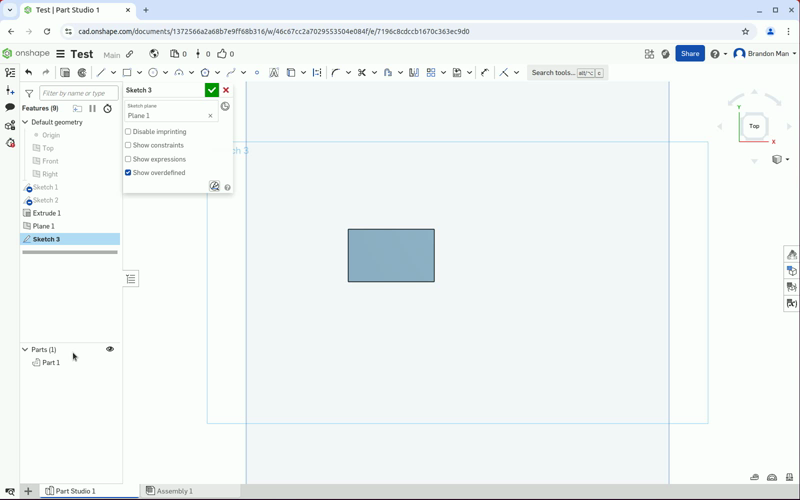
key(y)
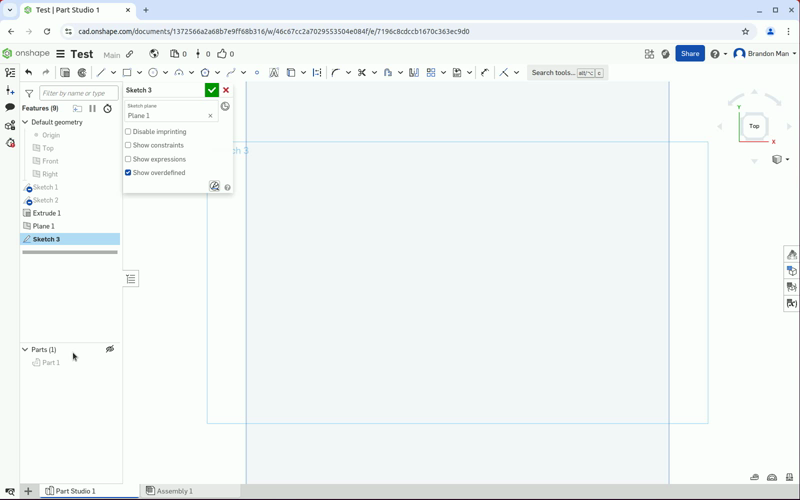
key(c)
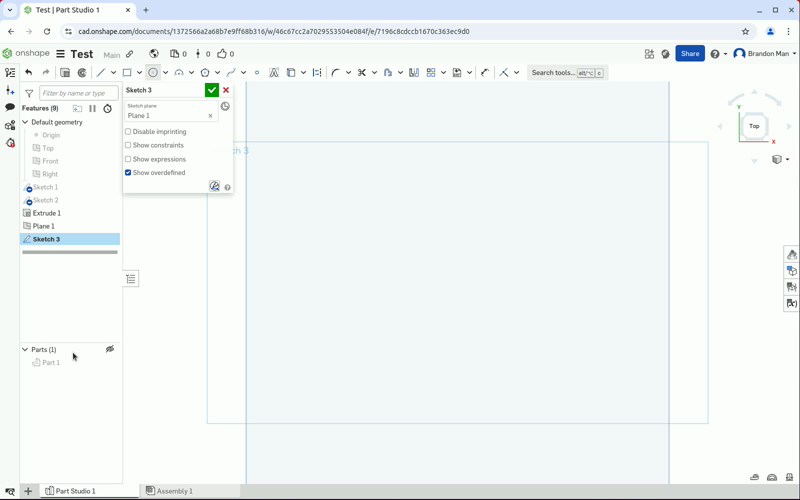
key_down(shift)
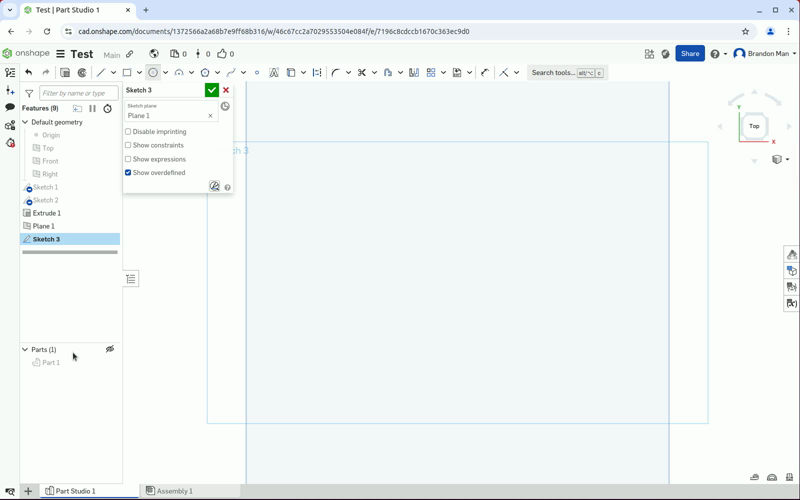
mouse_move(391, 255)
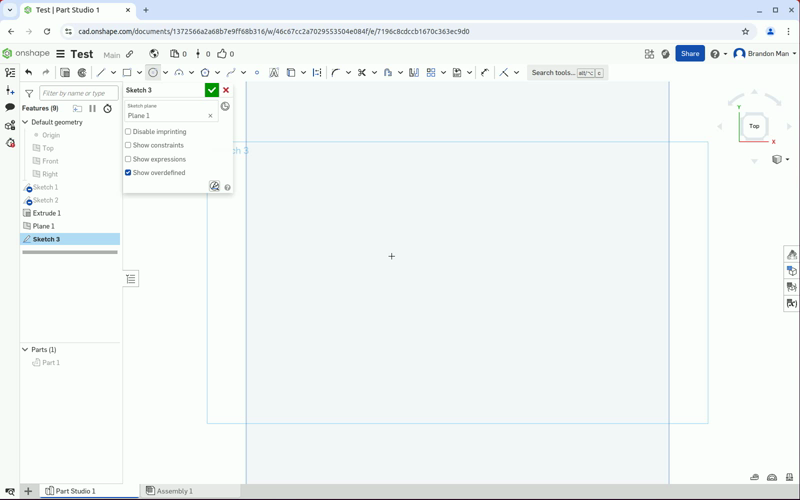
click(391, 255)
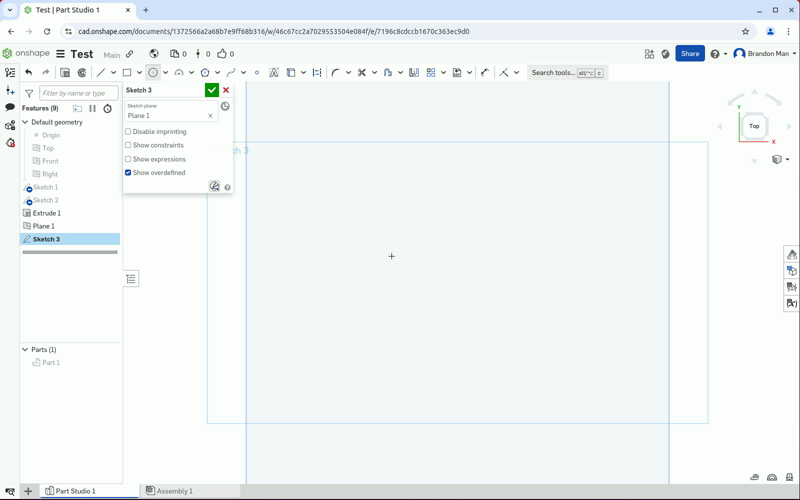
key_up(shift)
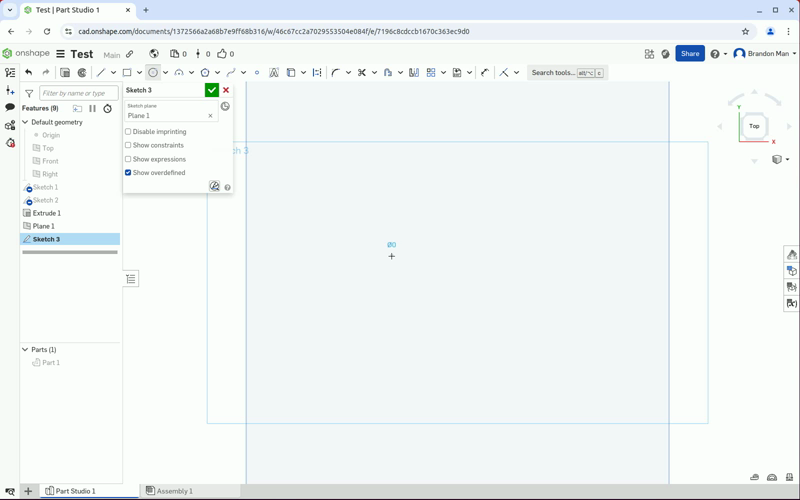
mouse_move(397, 255)
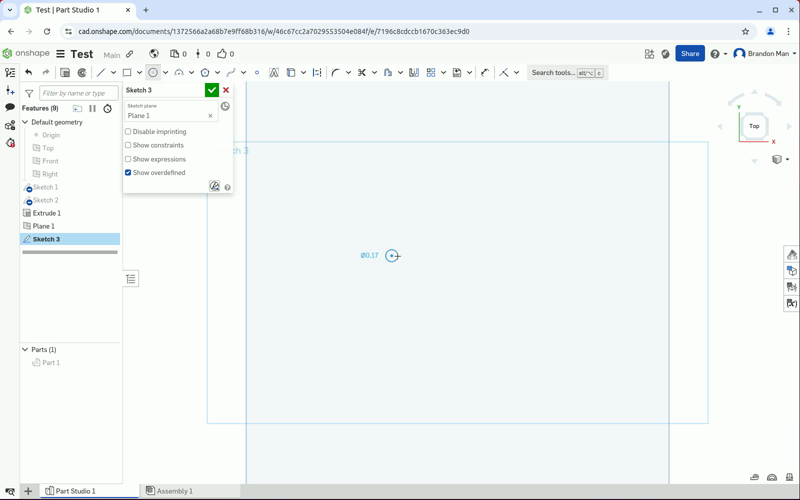
click(397, 255)
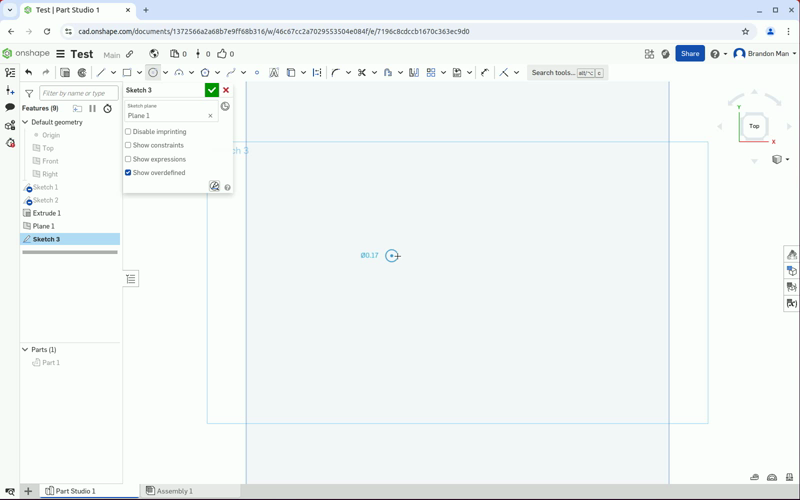
key(esc)
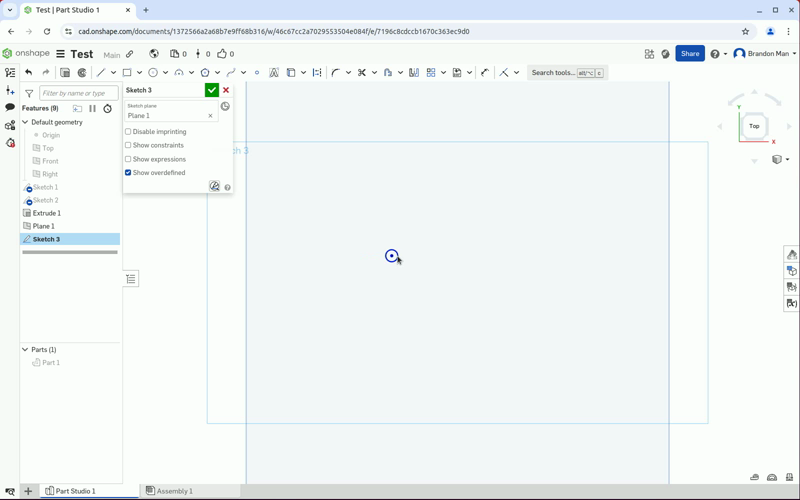
mouse_move(393, 253)
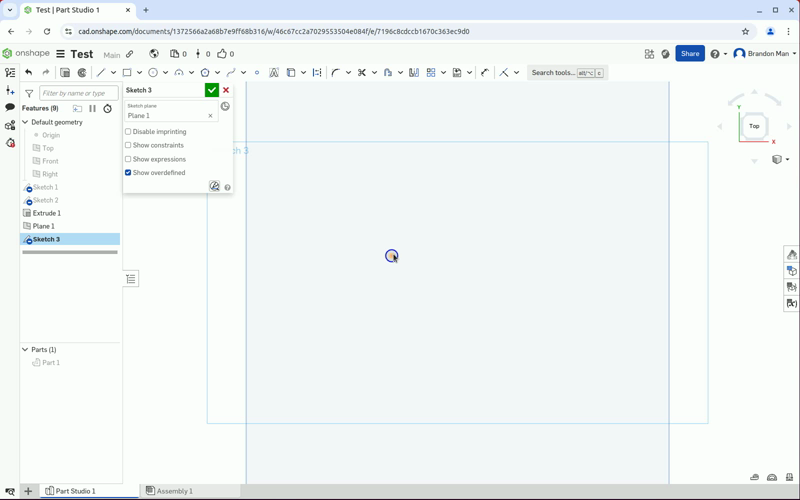
scroll(6)
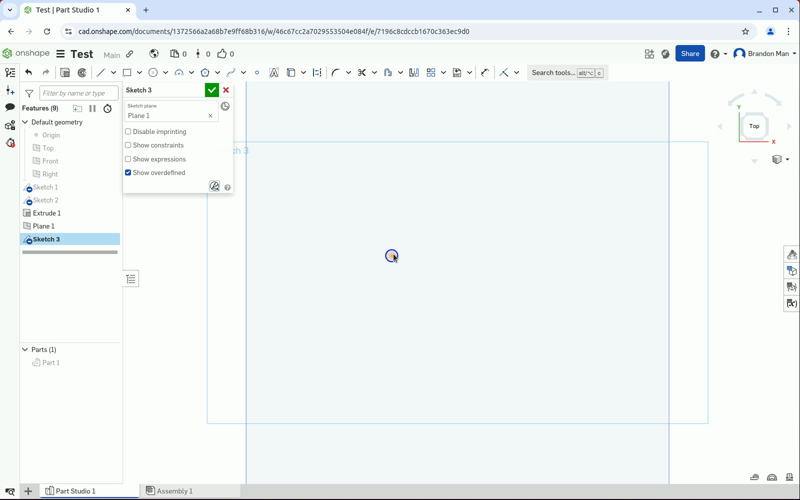
scroll(6)
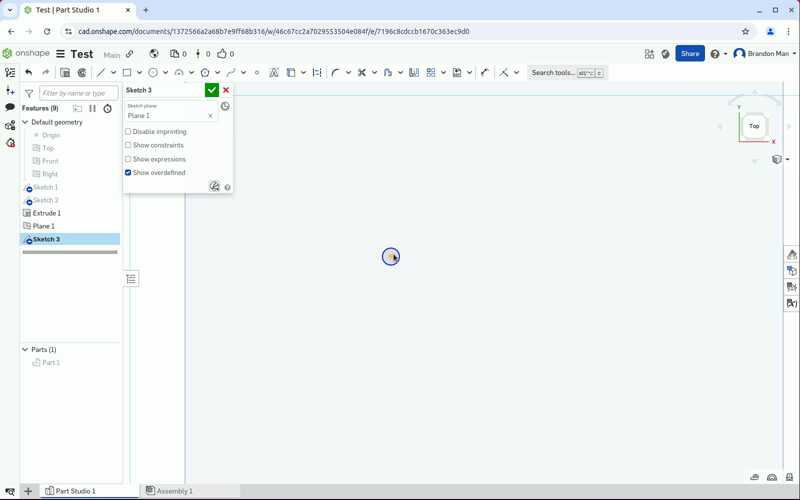
scroll(6)
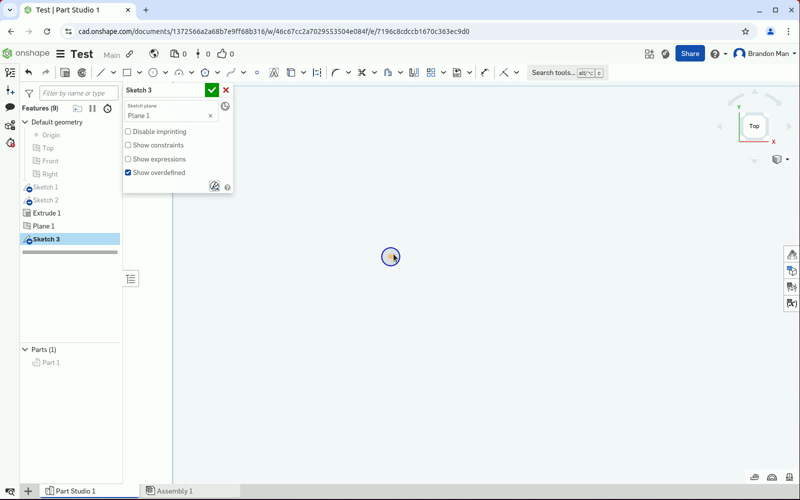
scroll(6)
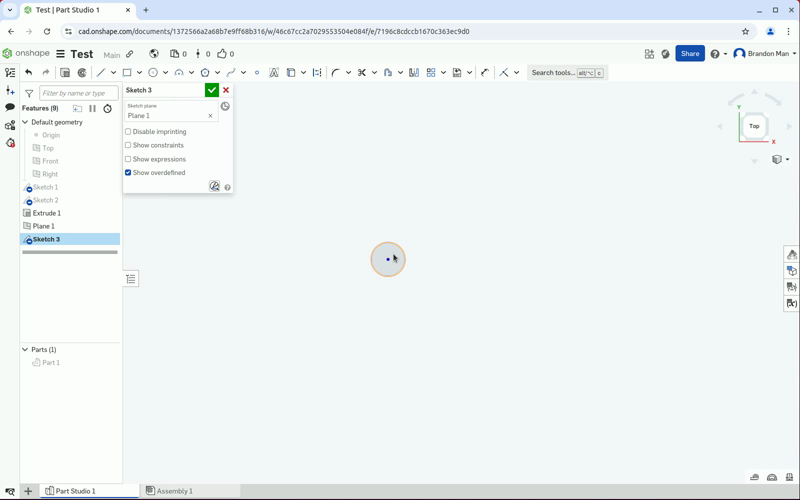
scroll(6)
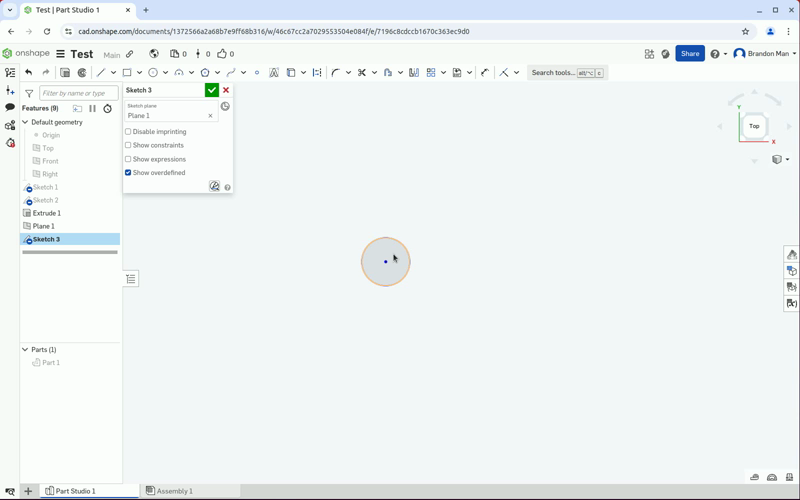
scroll(6)
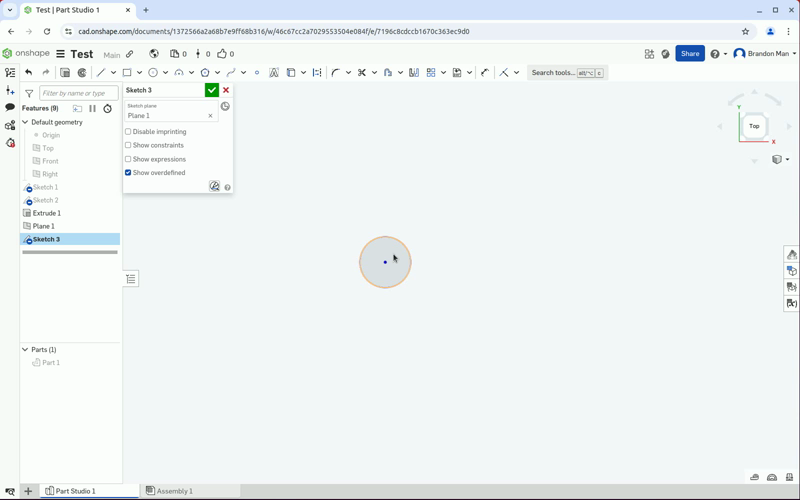
scroll(6)
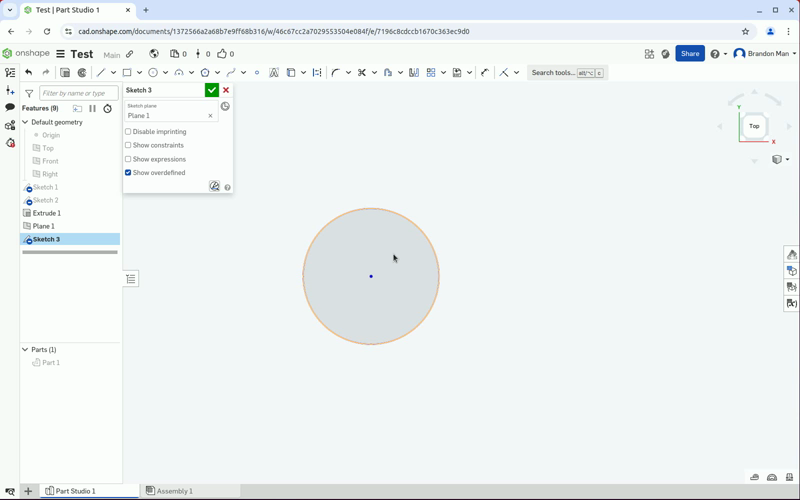
click(393, 253)
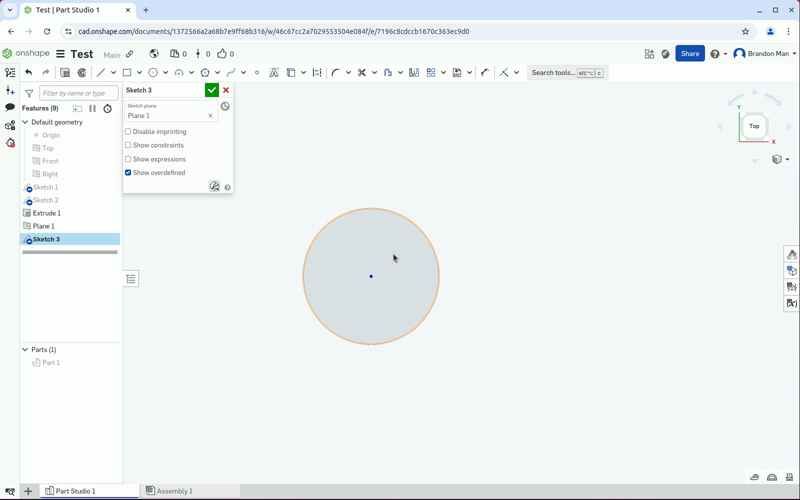
scroll(-6)
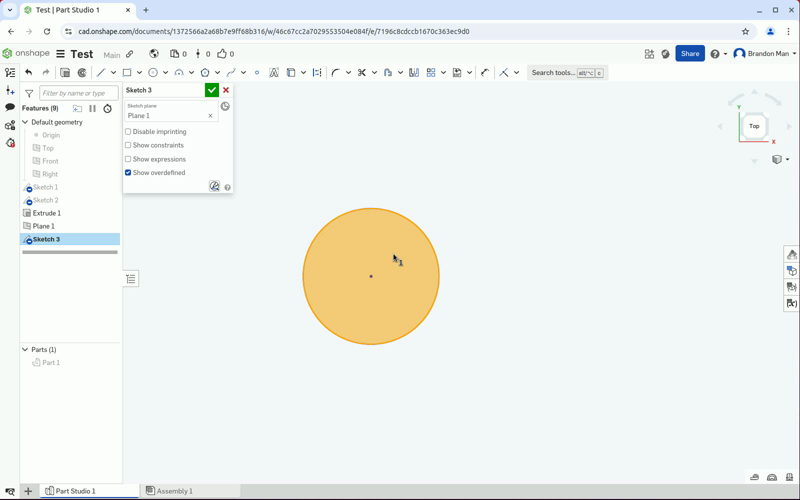
scroll(-6)
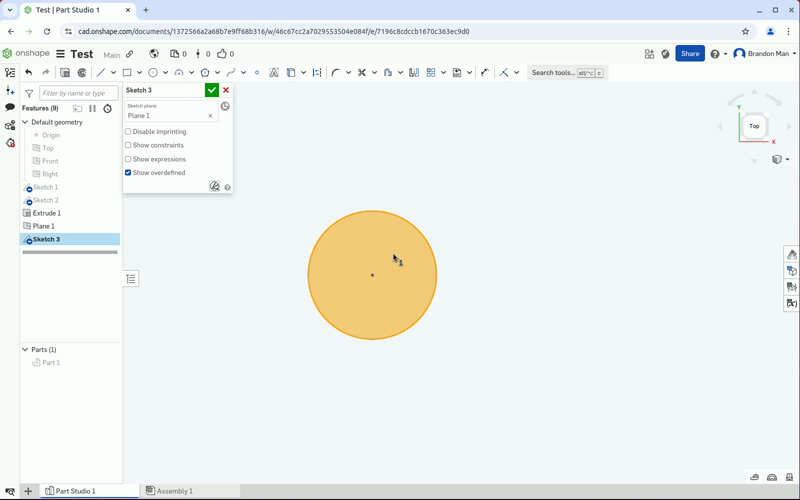
scroll(-6)
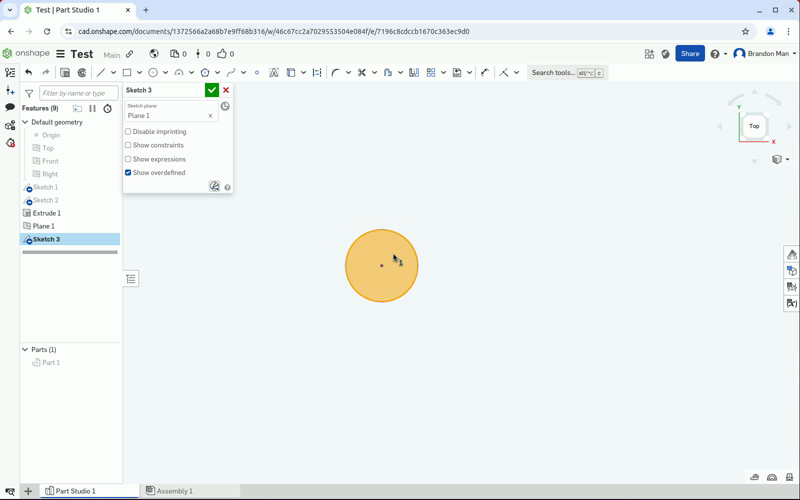
scroll(-6)
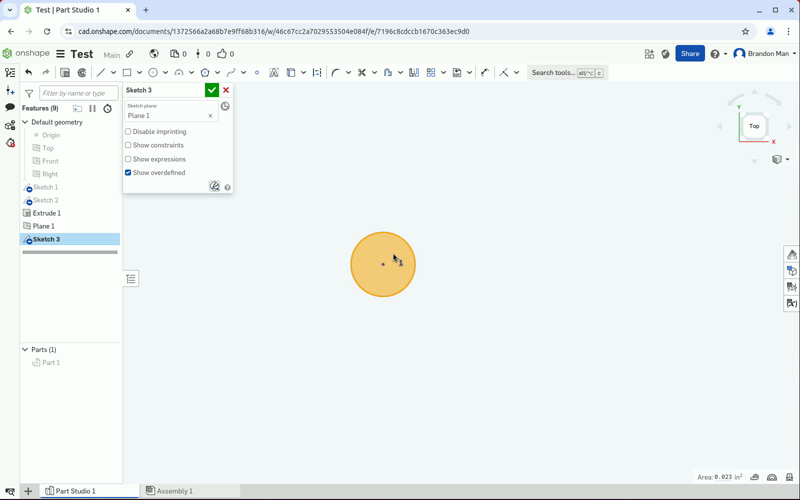
scroll(-6)
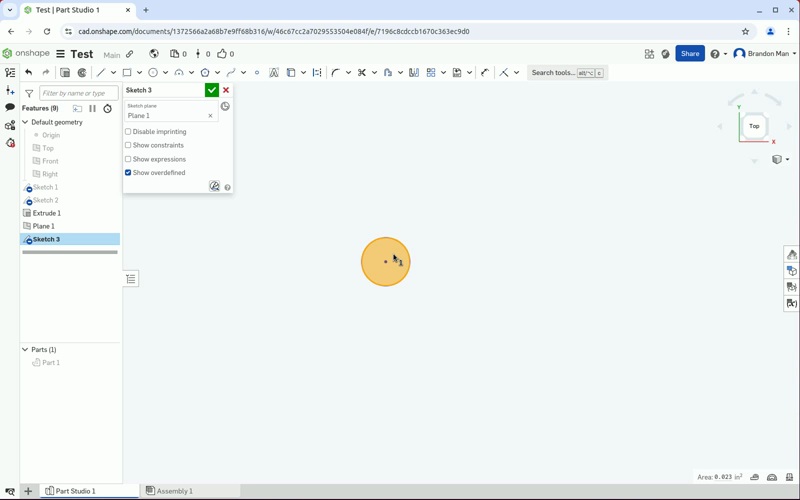
scroll(-6)
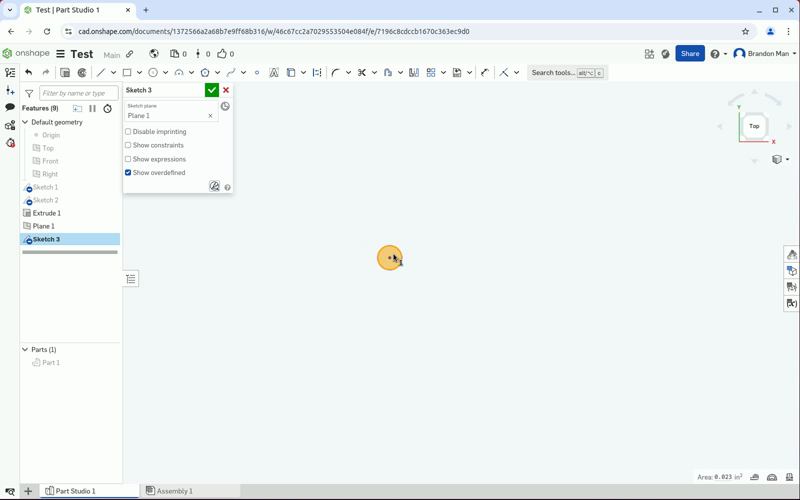
scroll(-6)
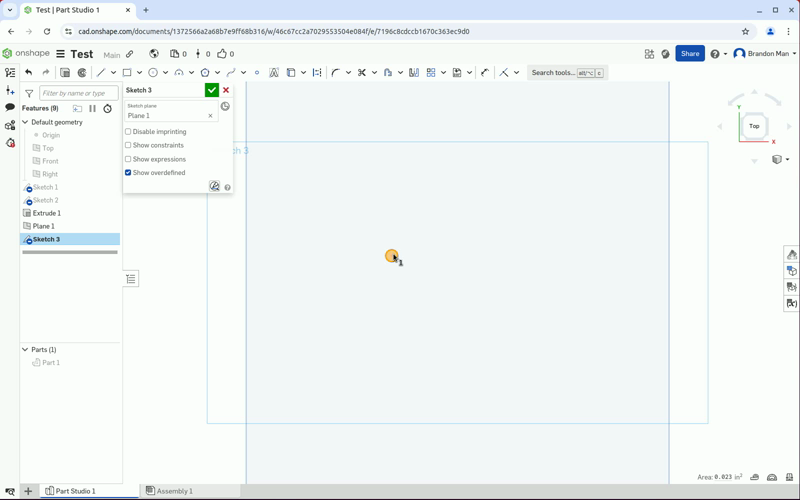
mouse_move(73, 352)
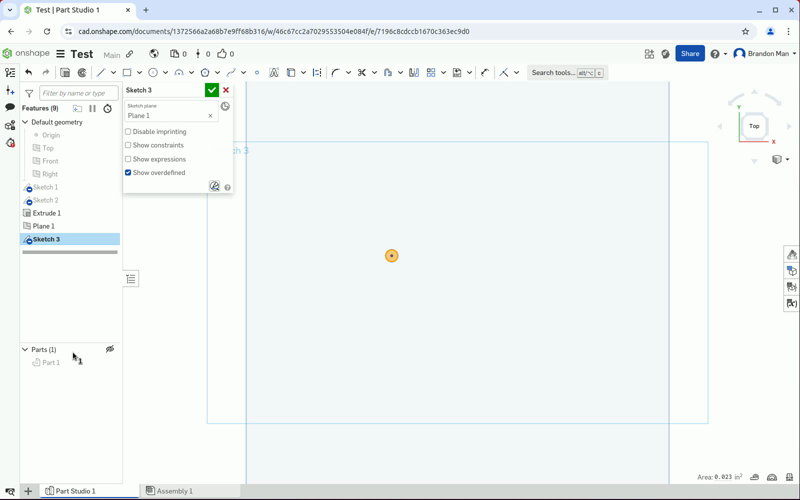
key(shift+y)
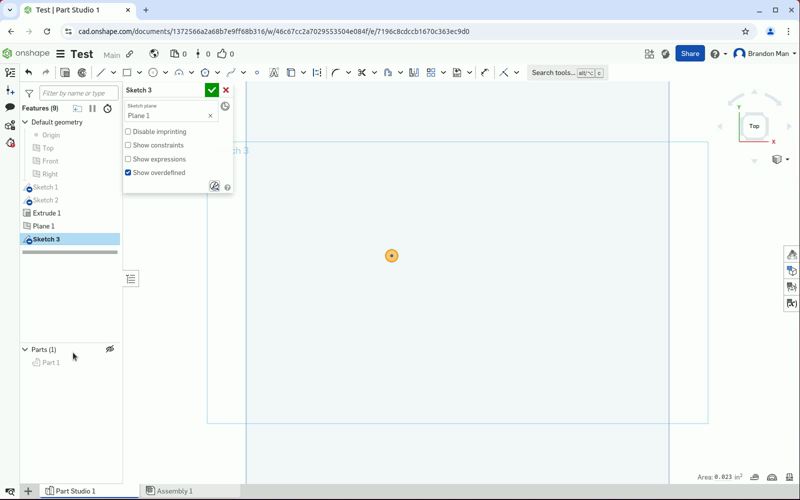
key(shift+e)
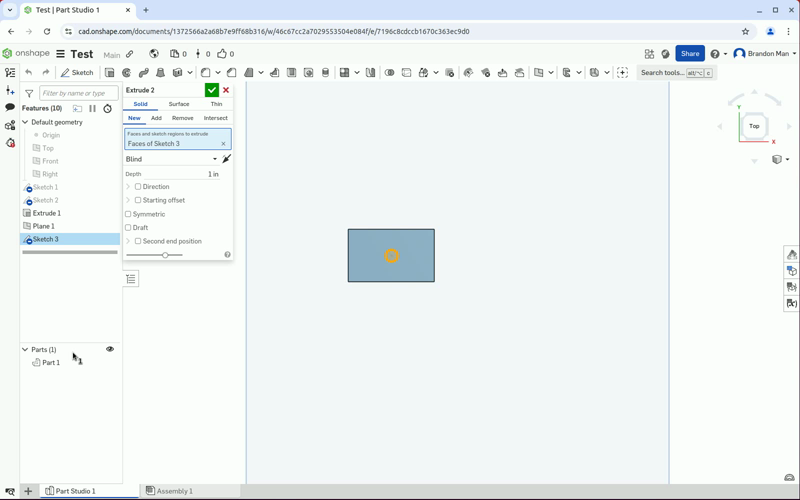
mouse_move(143, 106)
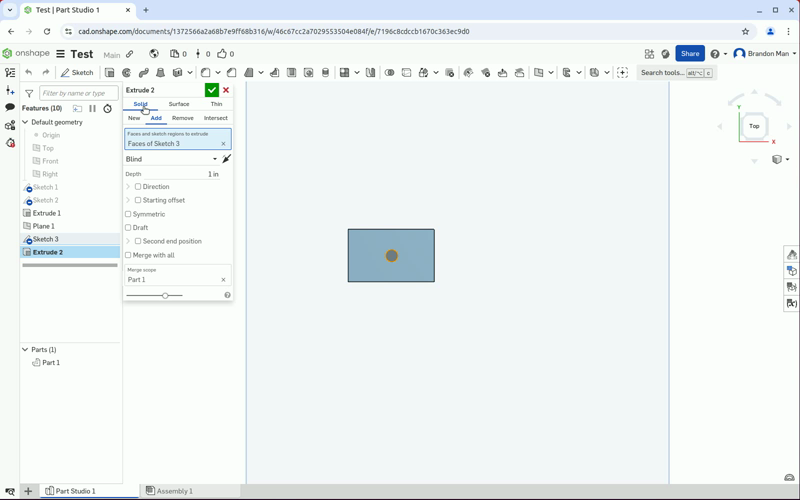
click(143, 106)
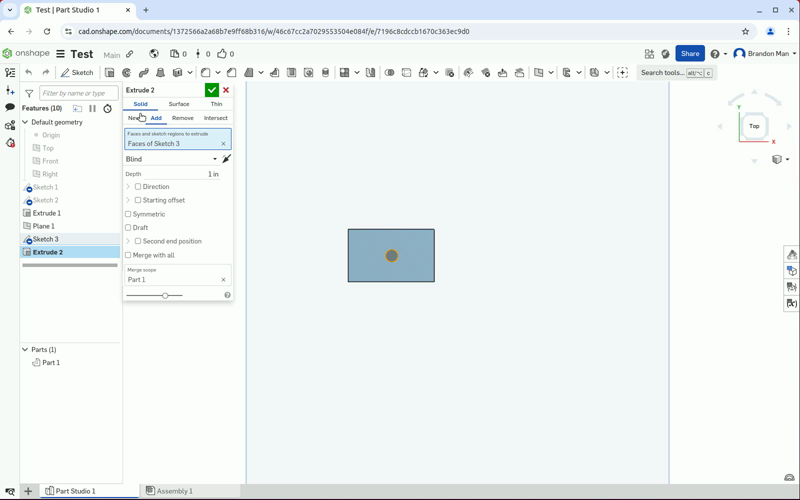
mouse_move(137, 120)
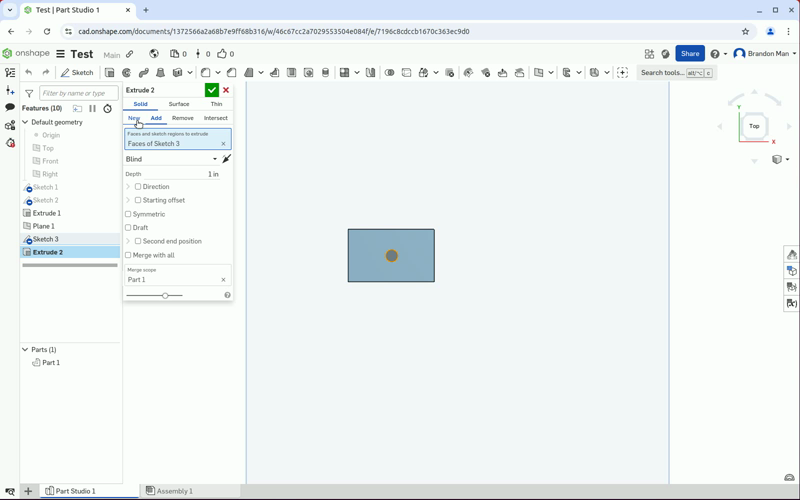
click(137, 120)
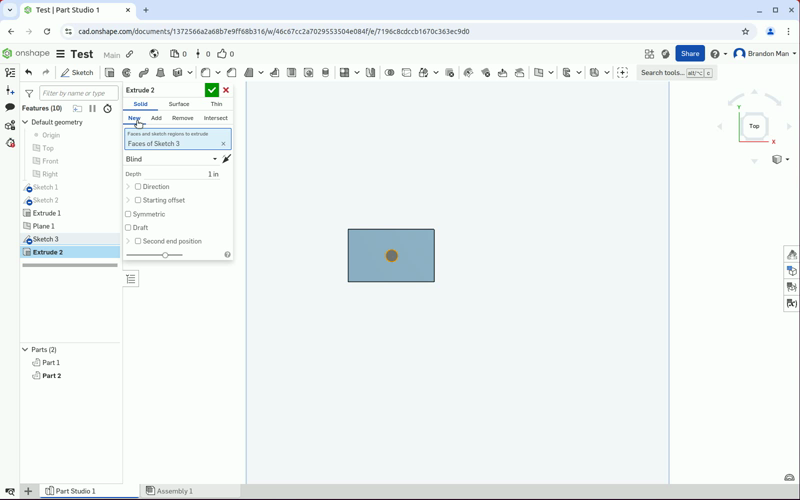
key(tab, 4)
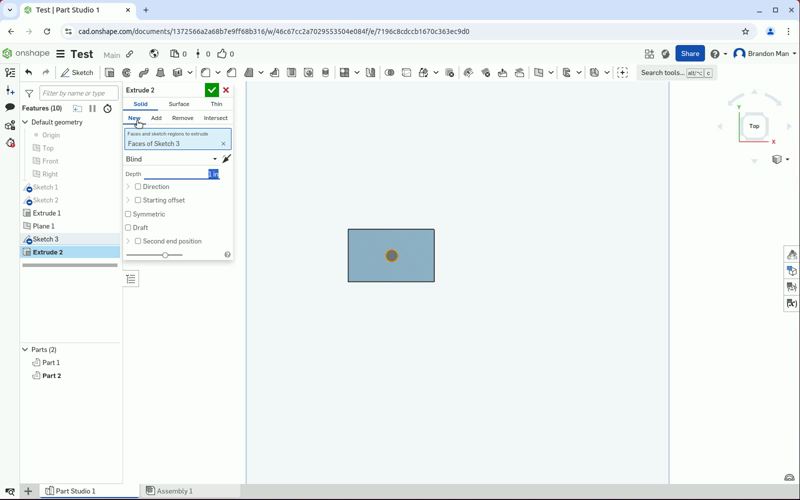
text(0.466)
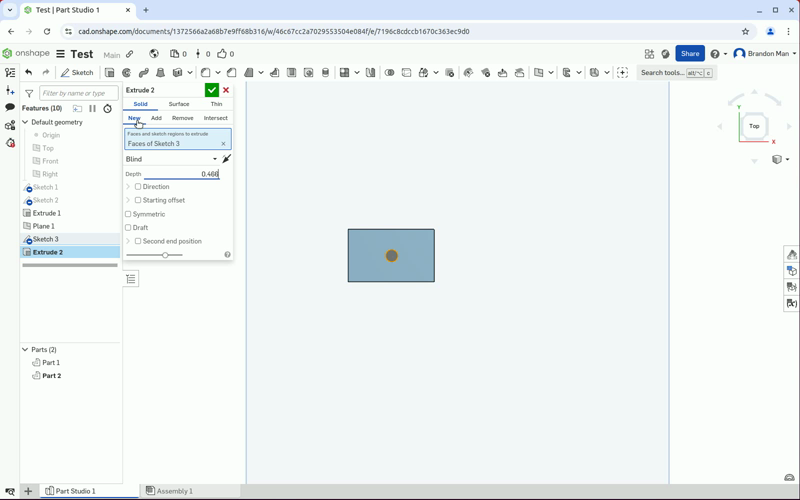
key(enter)
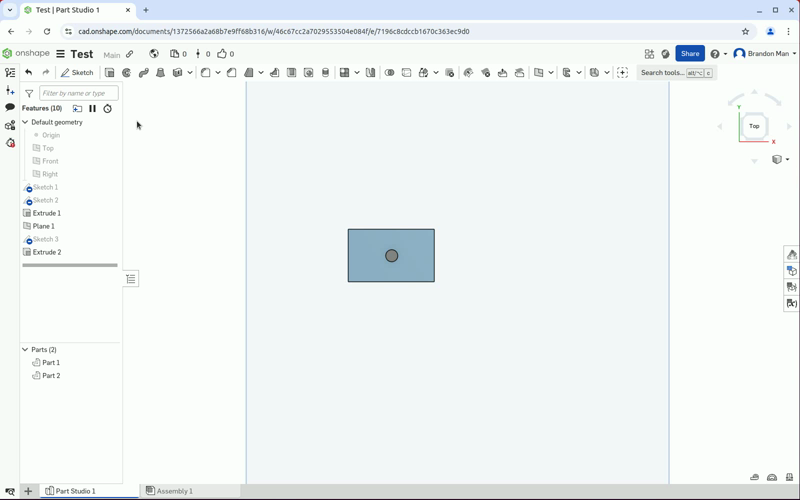
key(shift+h)
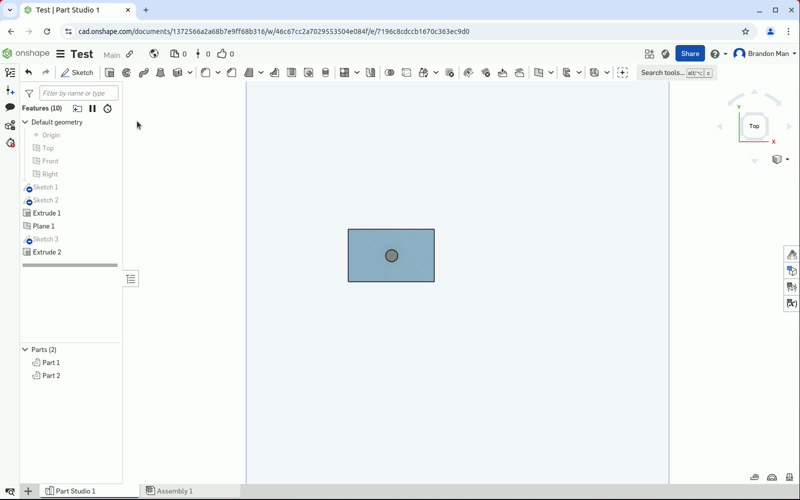
key(shift+h)
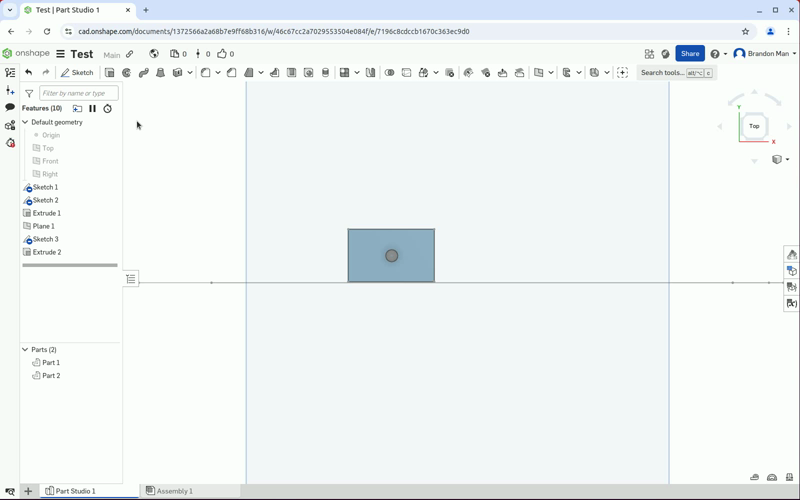
key(shift+7)
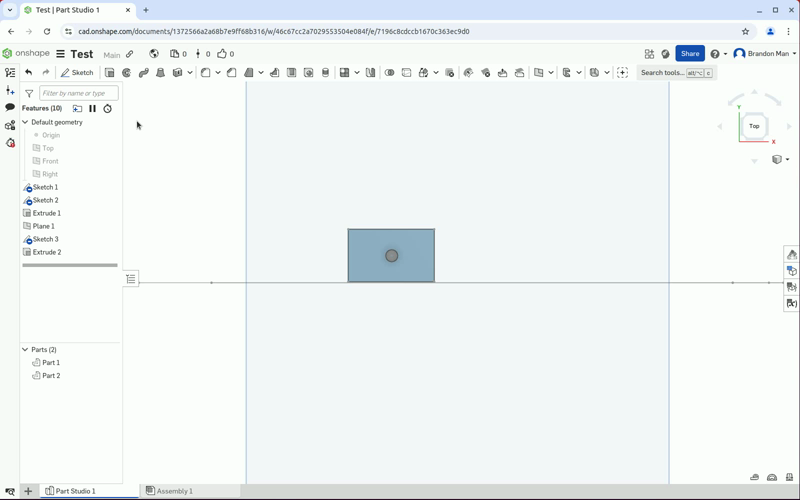
key(up, 3)
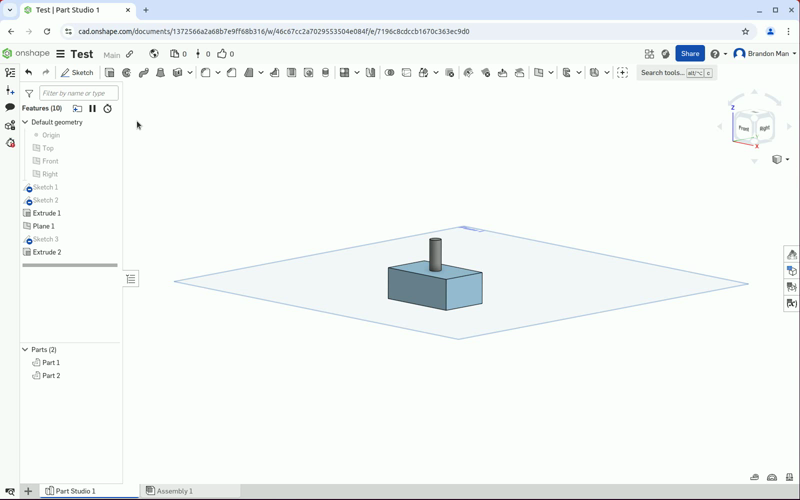
key(left, 3)
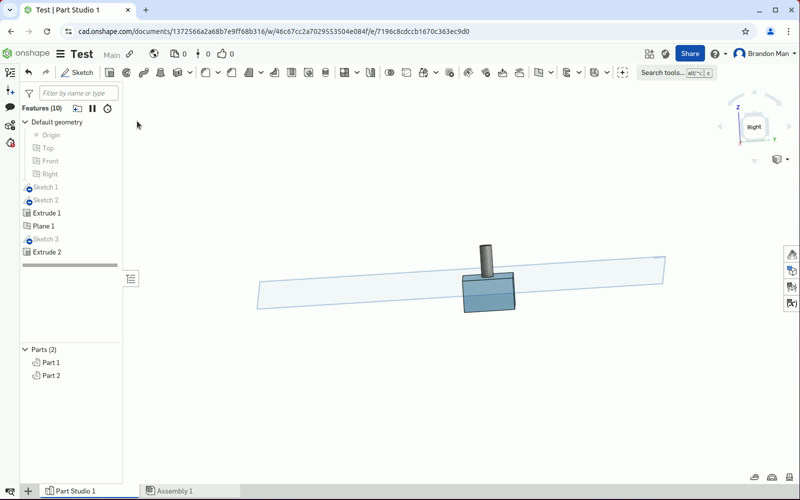
key(right, 3)
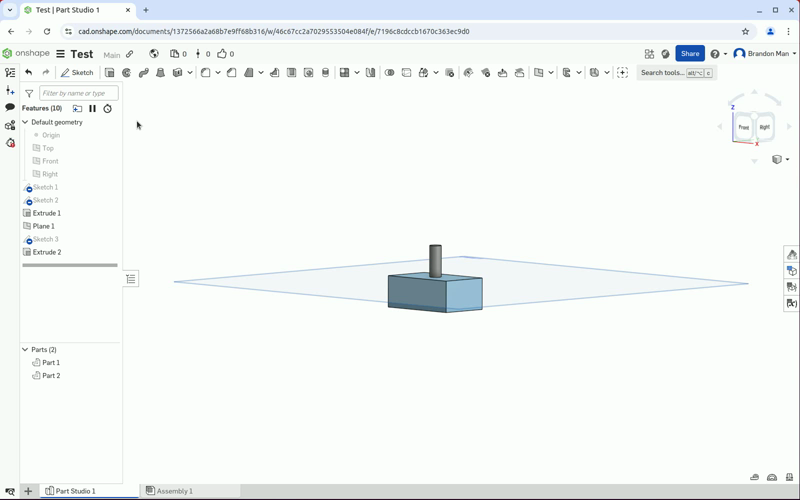
key(down, 3)
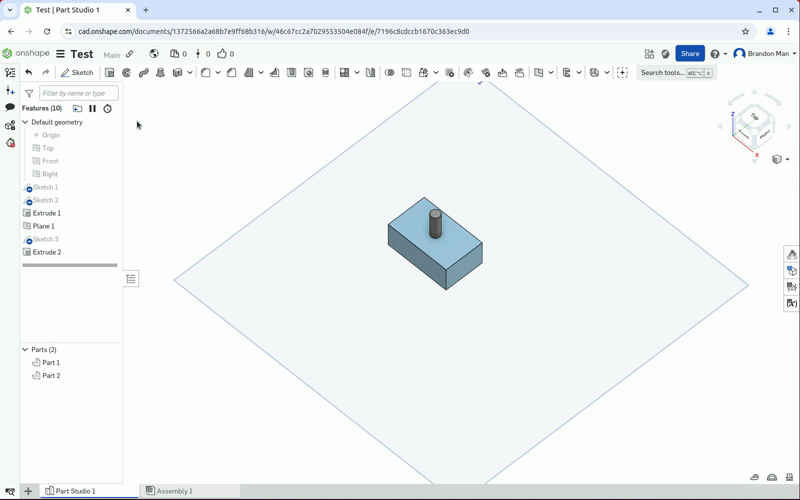
mouse_move(73, 189)
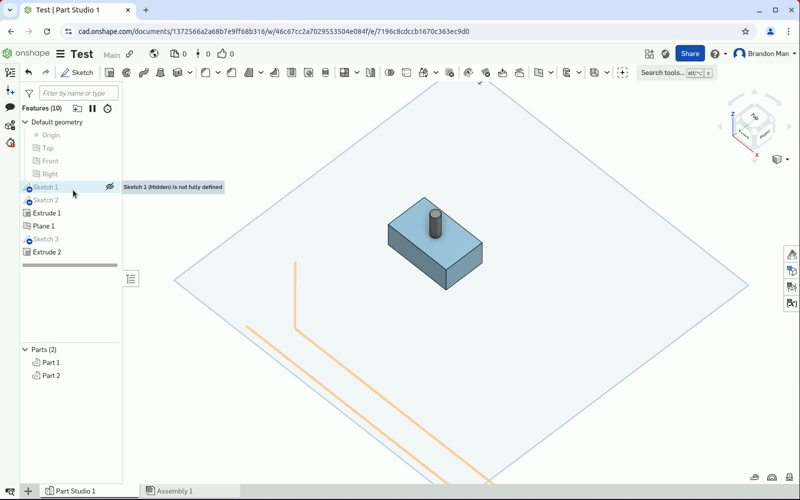
click(73, 189)